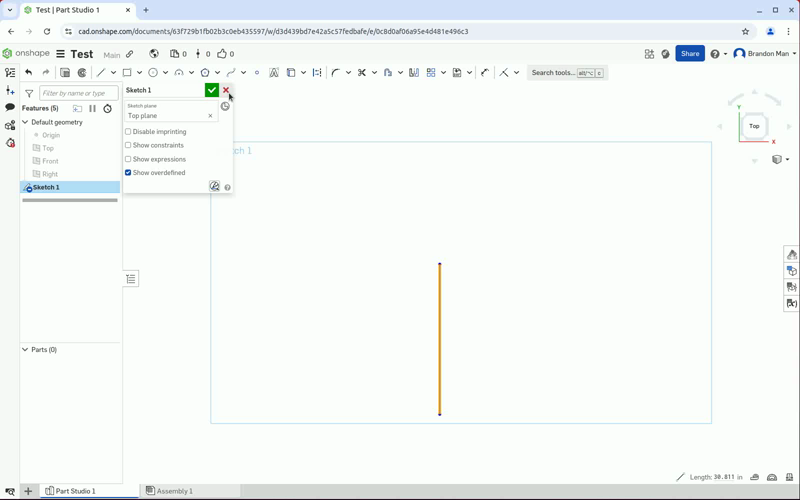
key(shift+h)
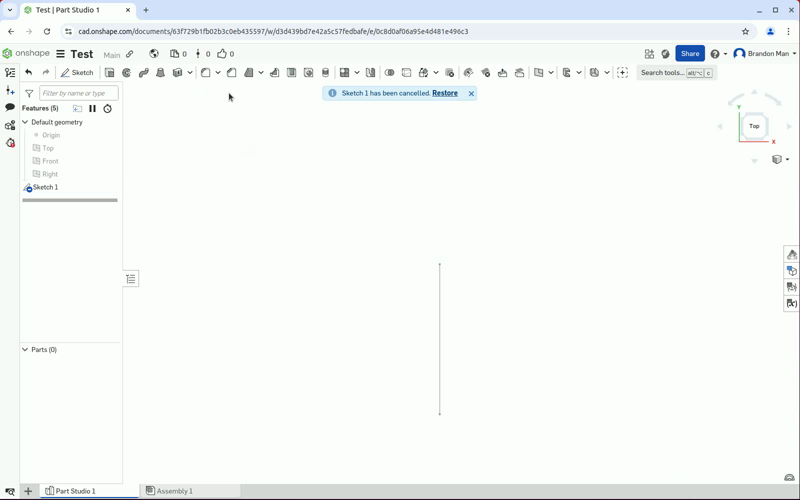
key(shift+s)
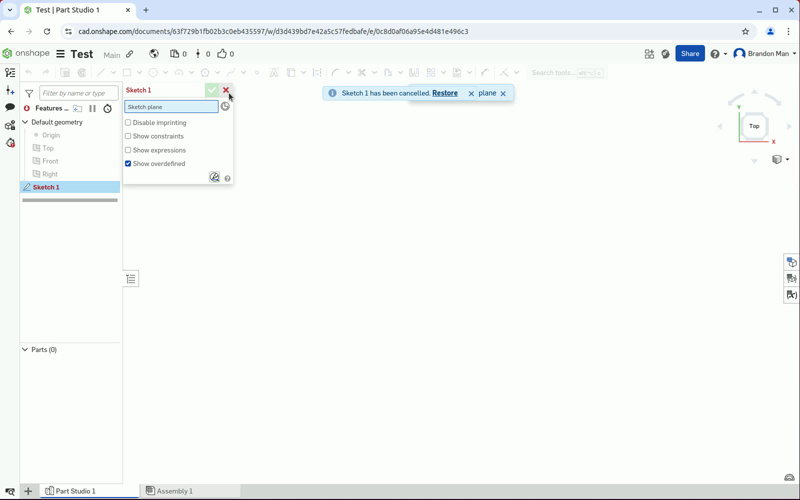
mouse_move(73, 150)
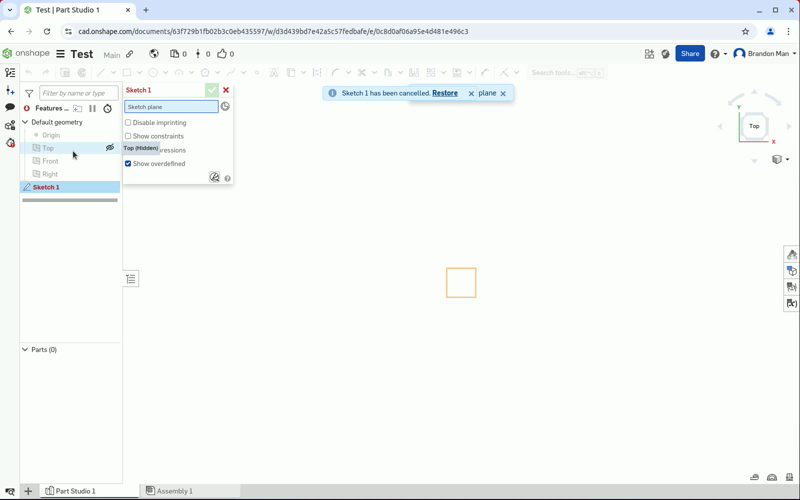
click(73, 150)
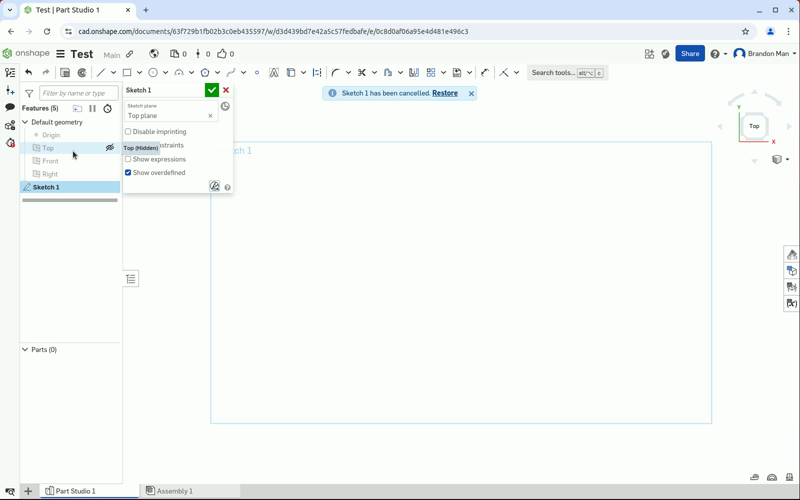
mouse_move(73, 352)
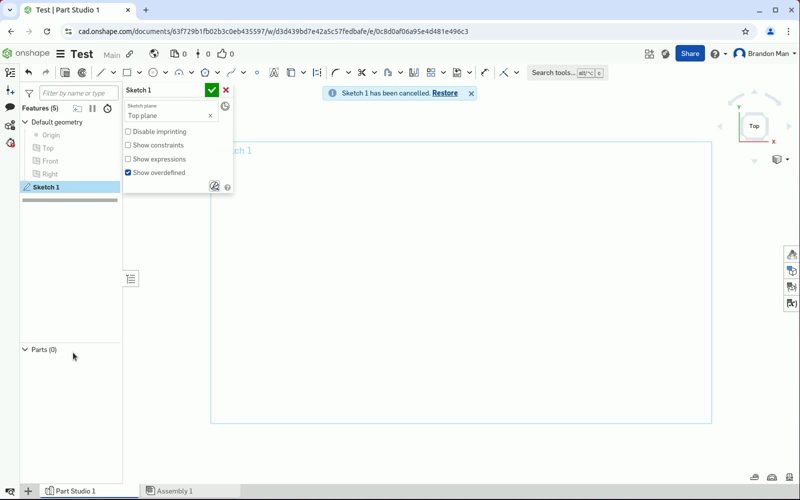
key(y)
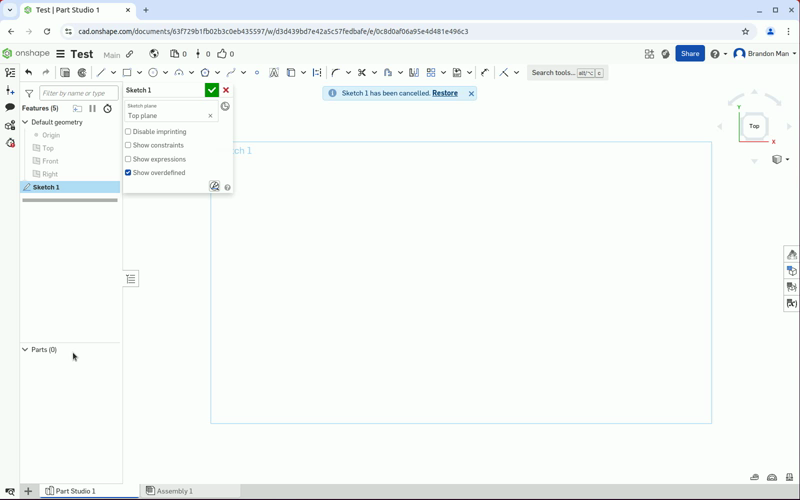
key(c)
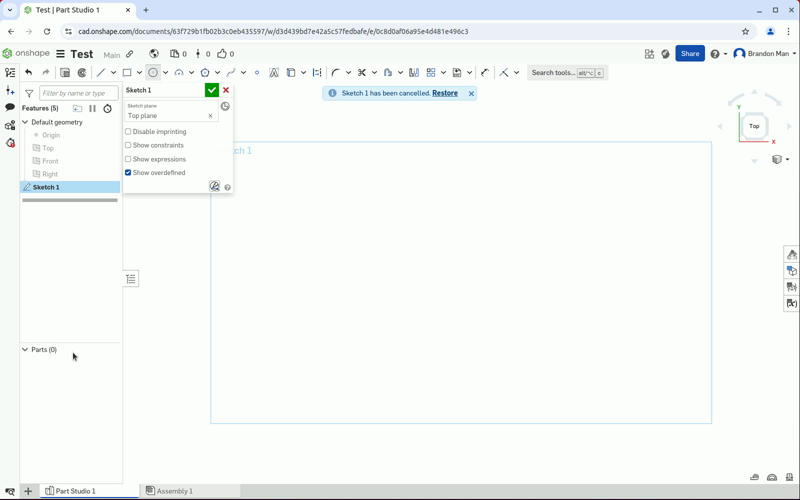
key_down(shift)
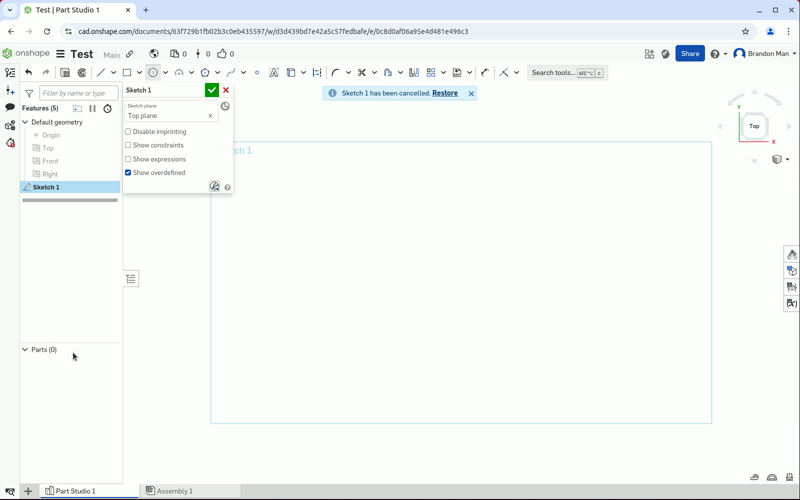
mouse_move(461, 282)
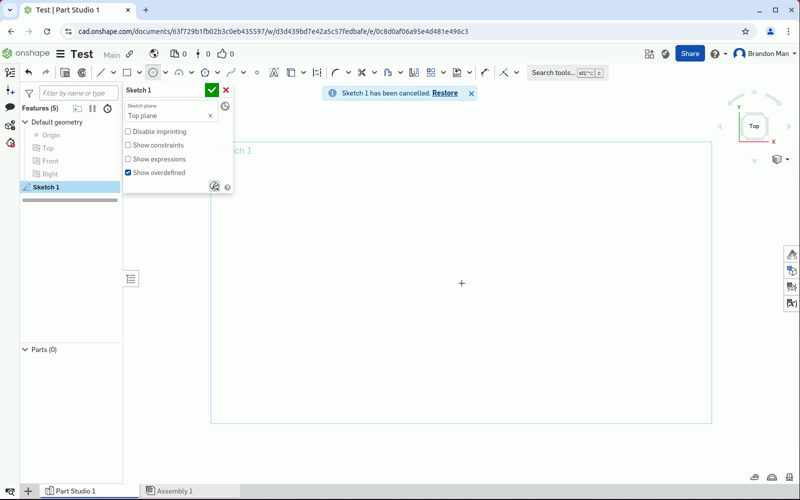
click(461, 282)
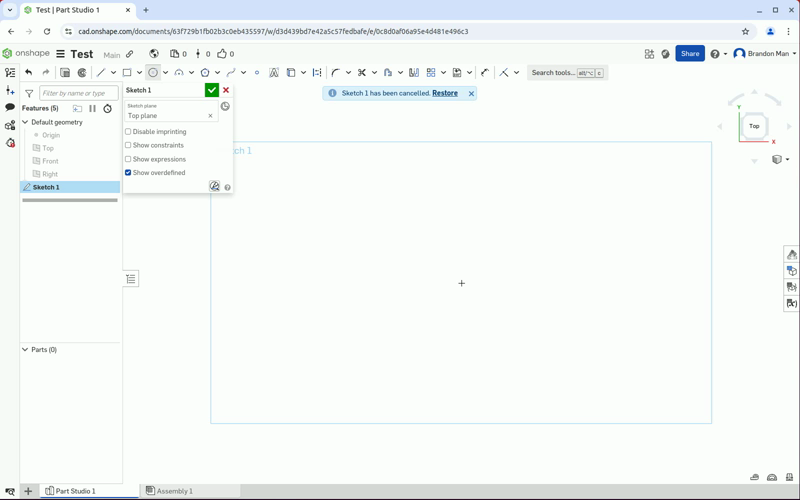
key_up(shift)
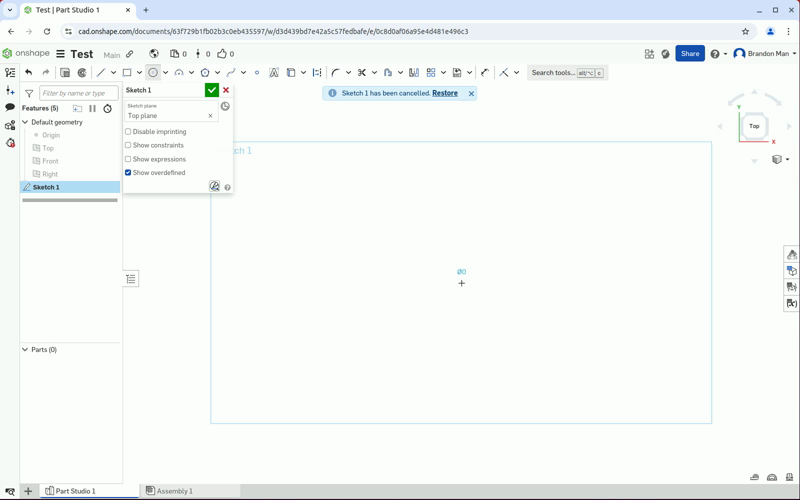
mouse_move(480, 282)
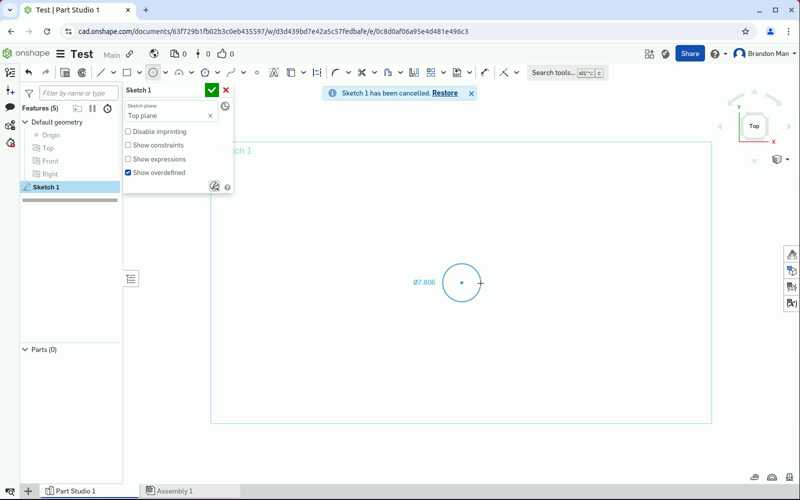
click(480, 282)
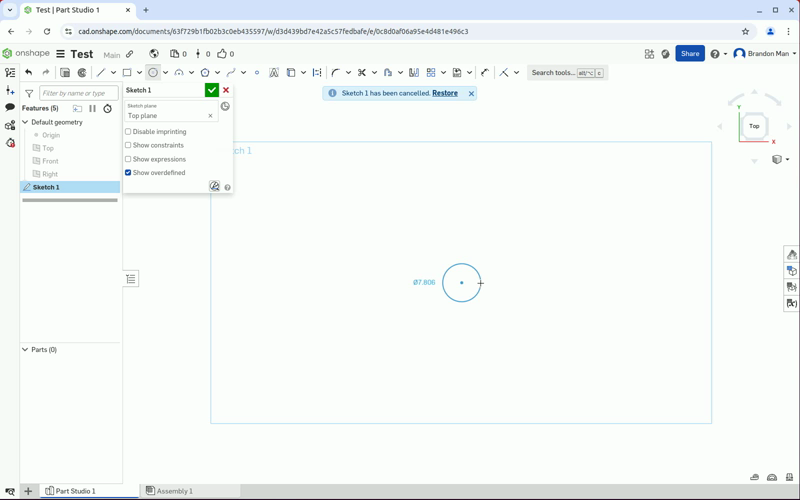
key(esc)
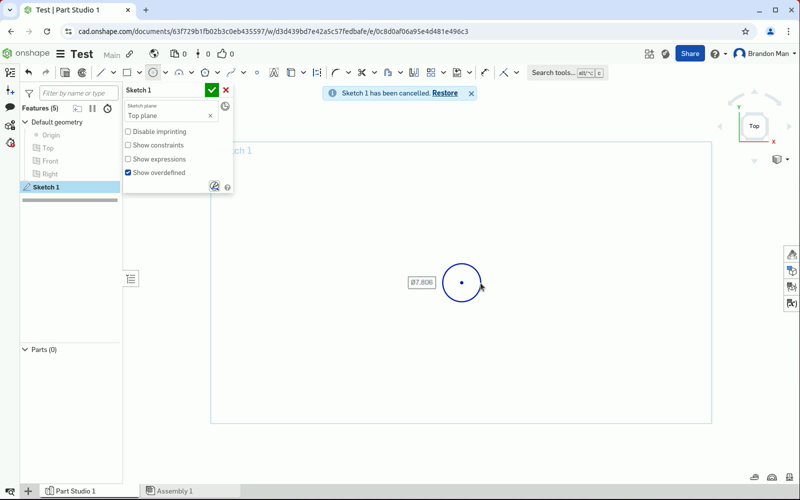
mouse_move(460, 294)
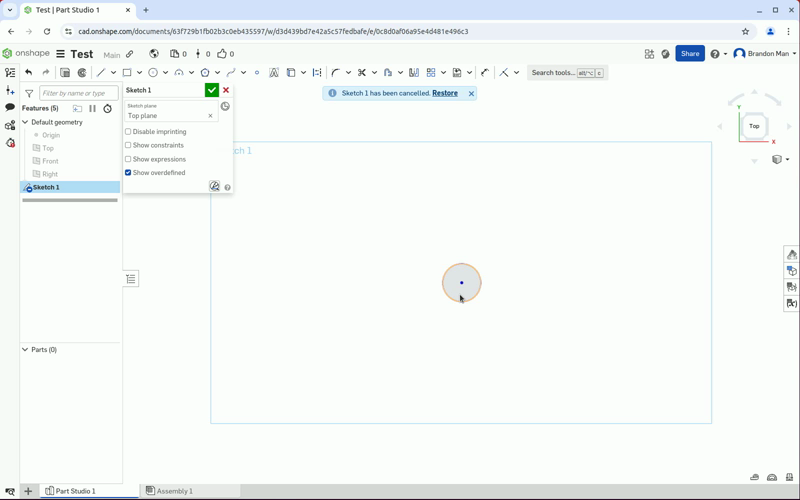
scroll(6)
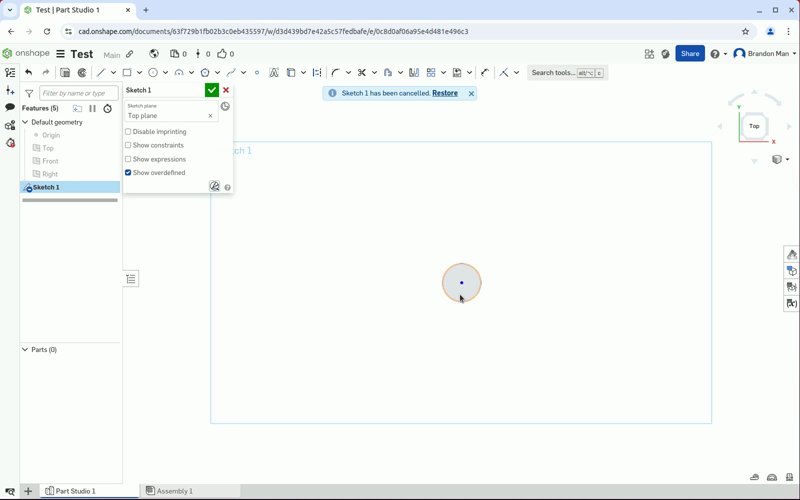
scroll(6)
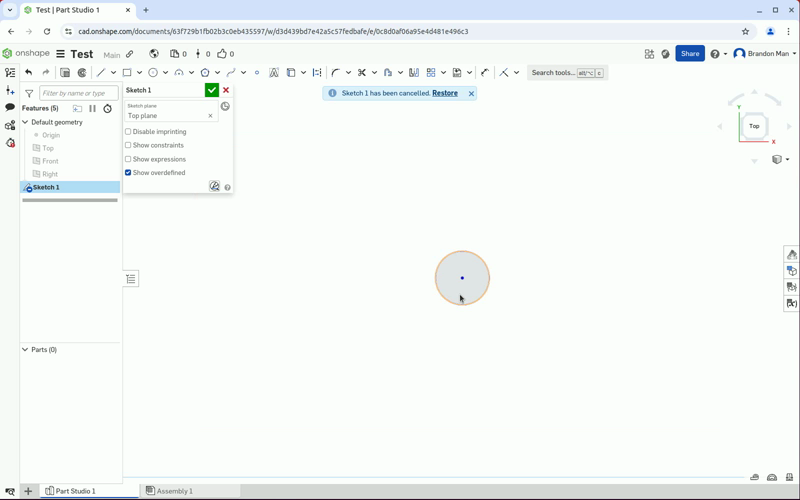
scroll(6)
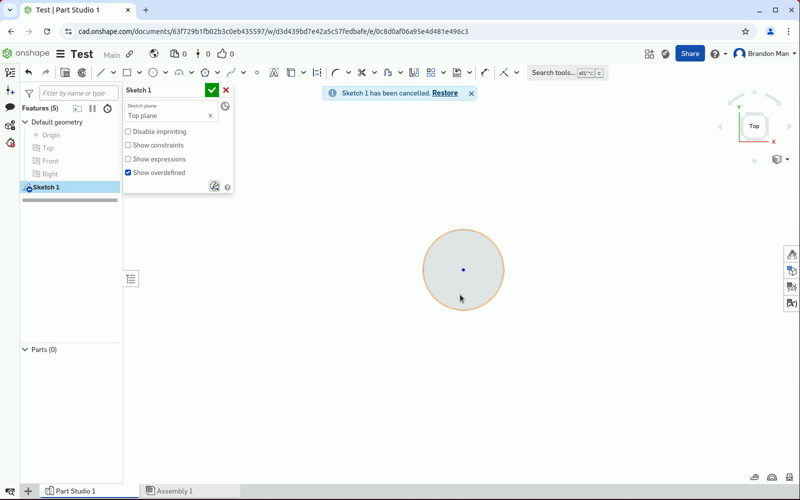
scroll(6)
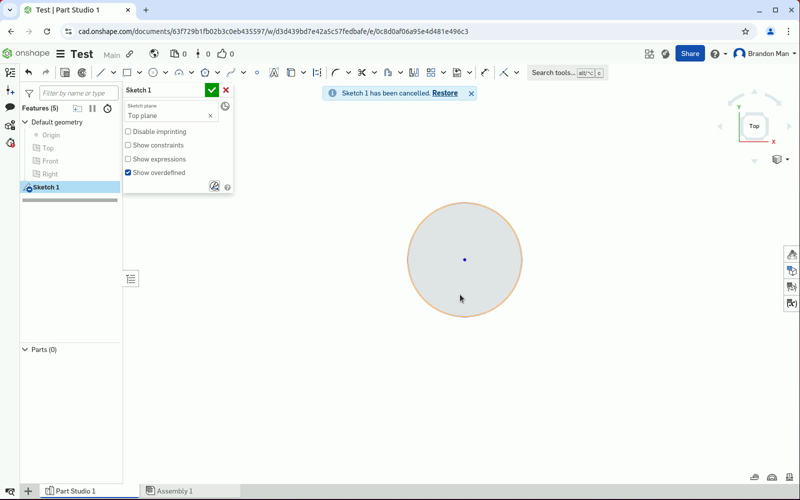
scroll(6)
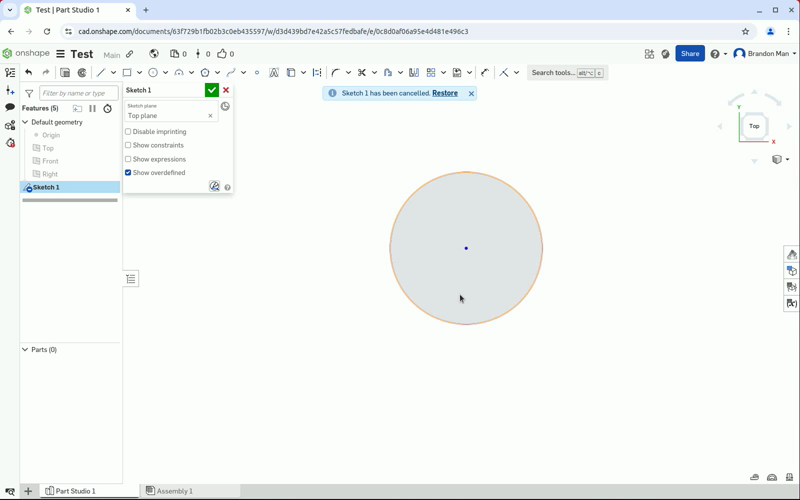
scroll(6)
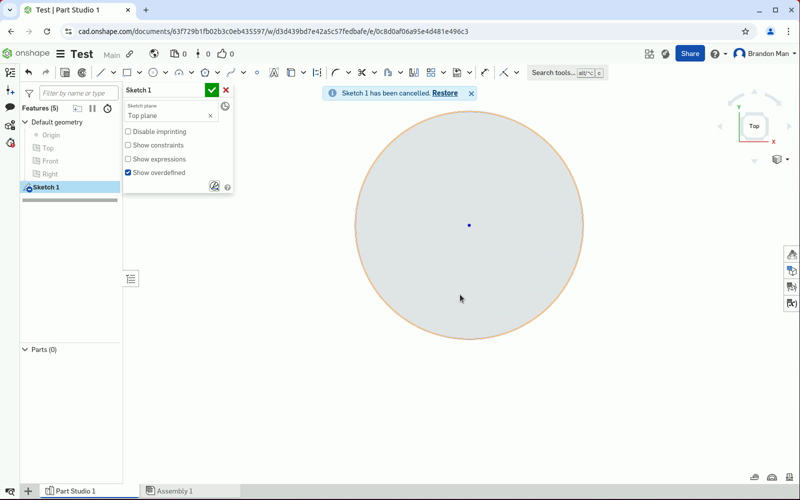
scroll(6)
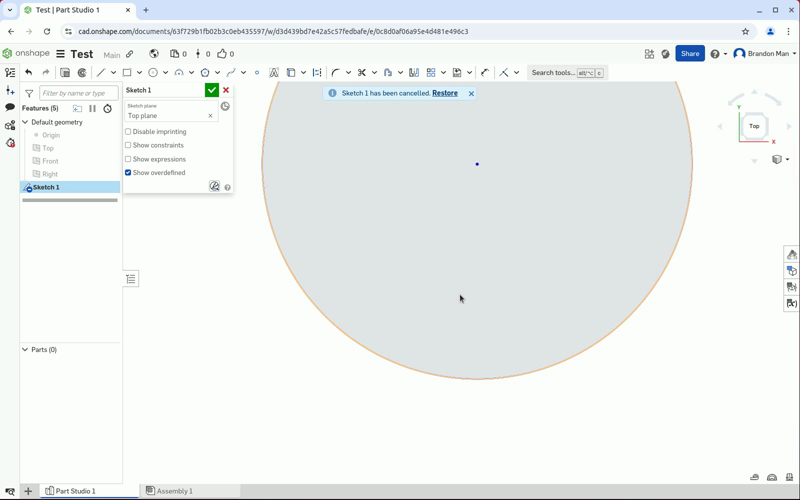
click(460, 294)
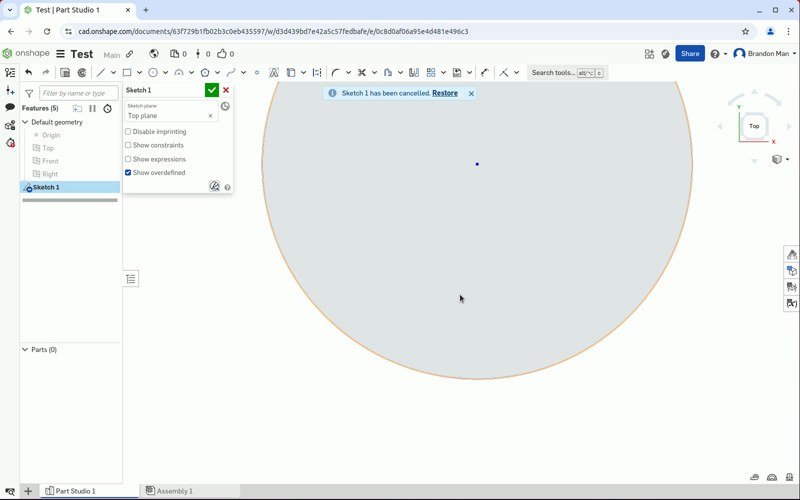
scroll(-6)
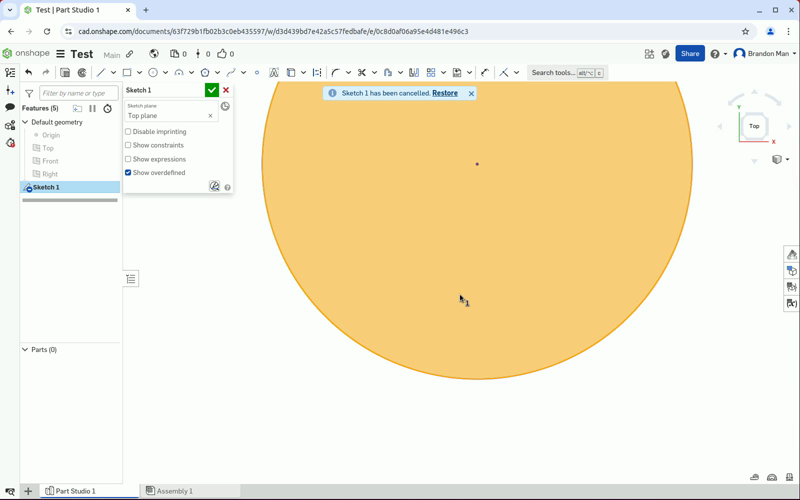
scroll(-6)
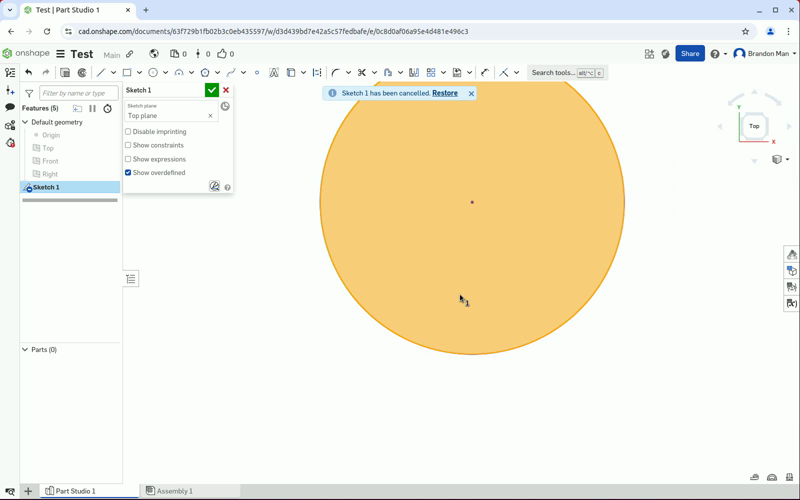
scroll(-6)
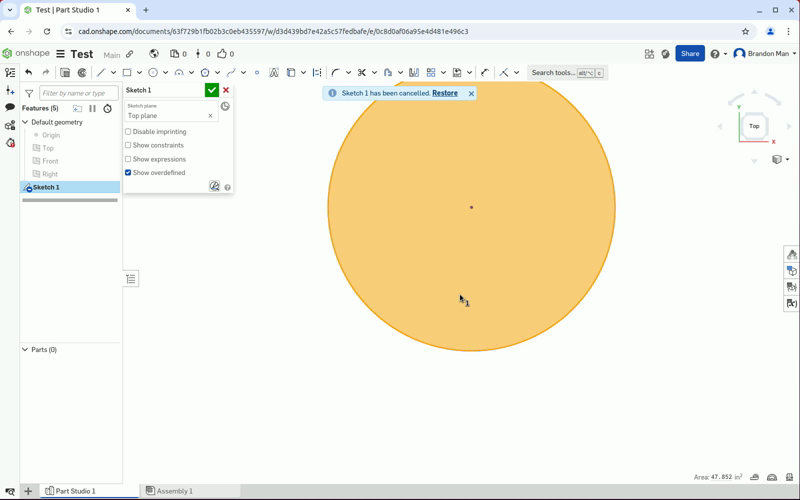
scroll(-6)
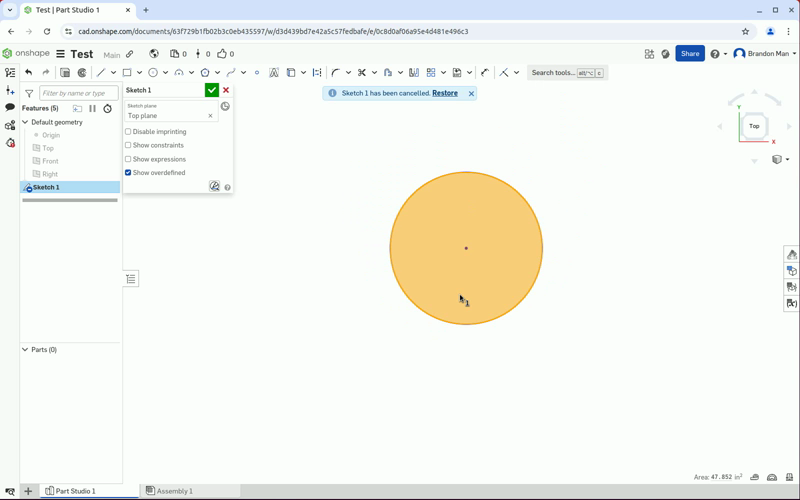
scroll(-6)
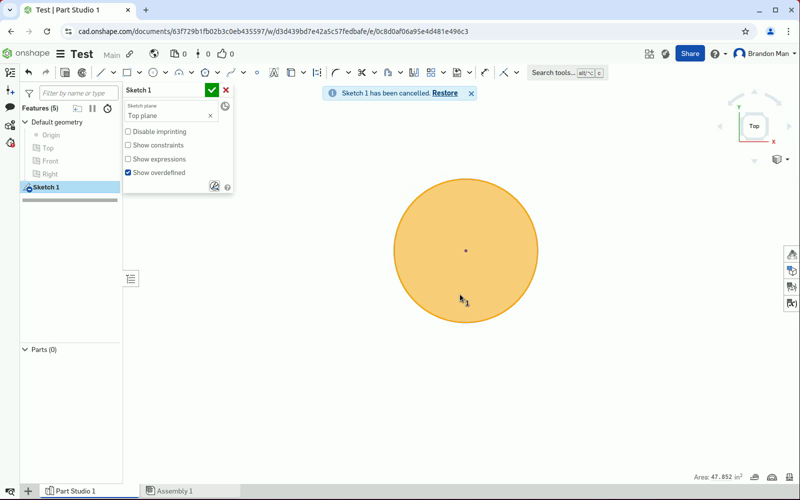
scroll(-6)
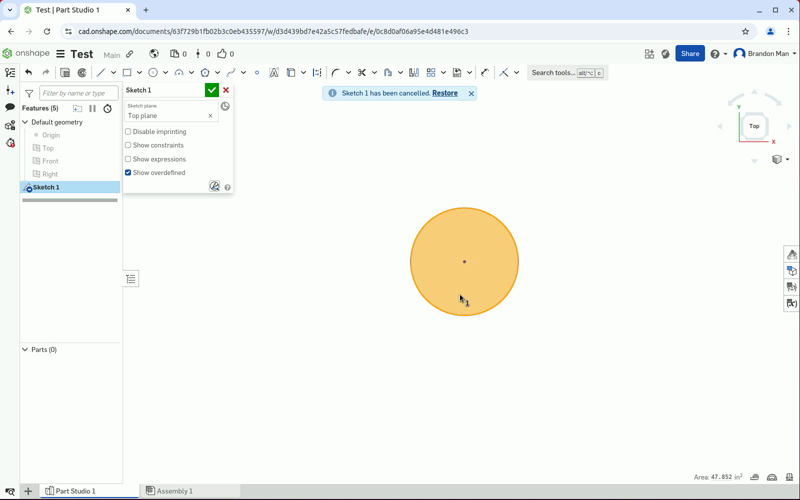
scroll(-6)
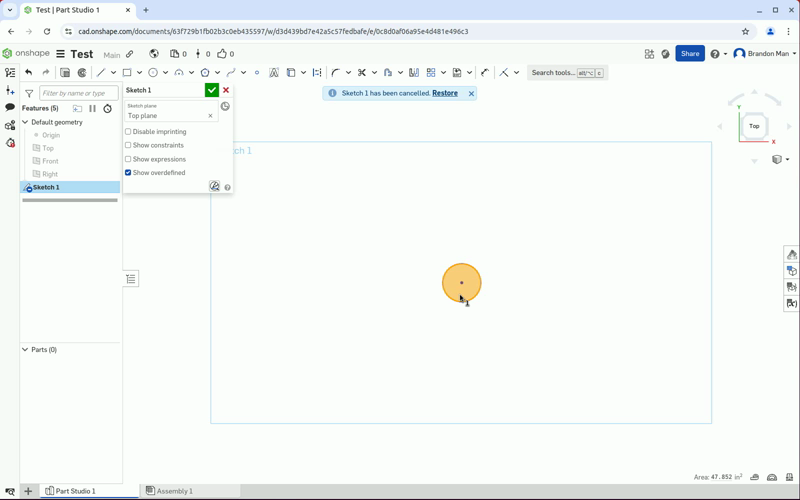
mouse_move(73, 352)
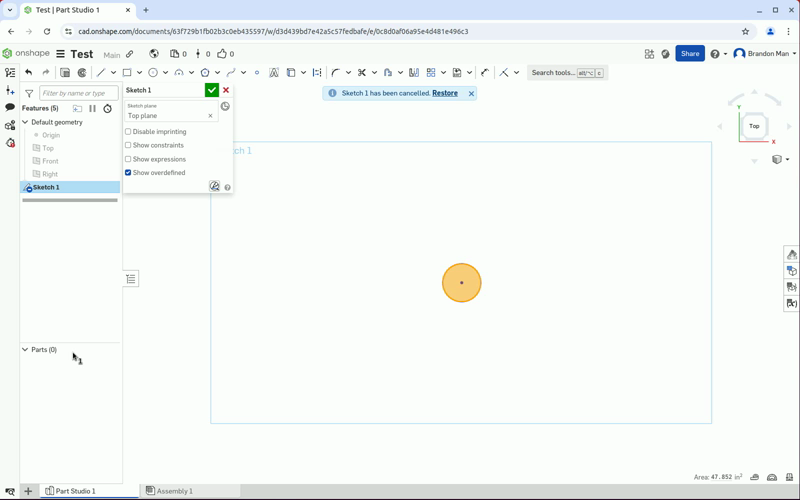
key(shift+y)
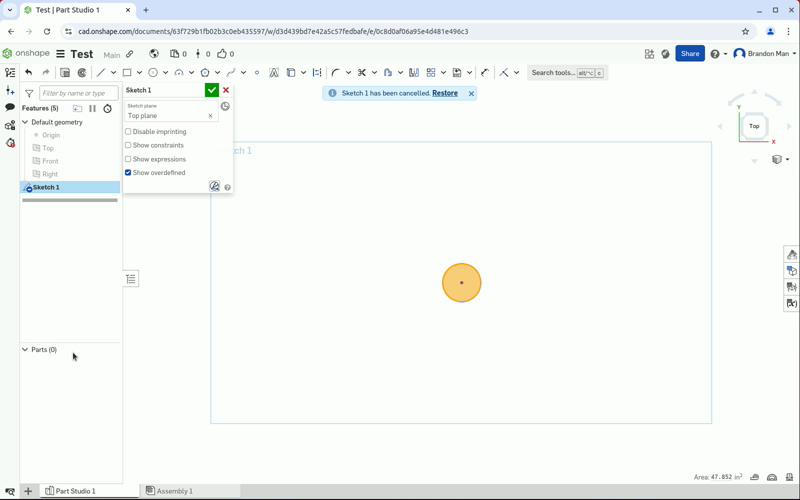
key(shift+e)
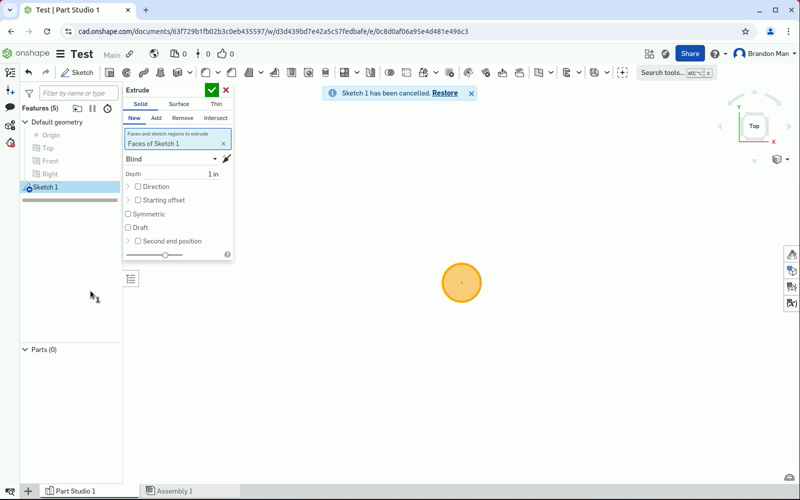
mouse_move(143, 106)
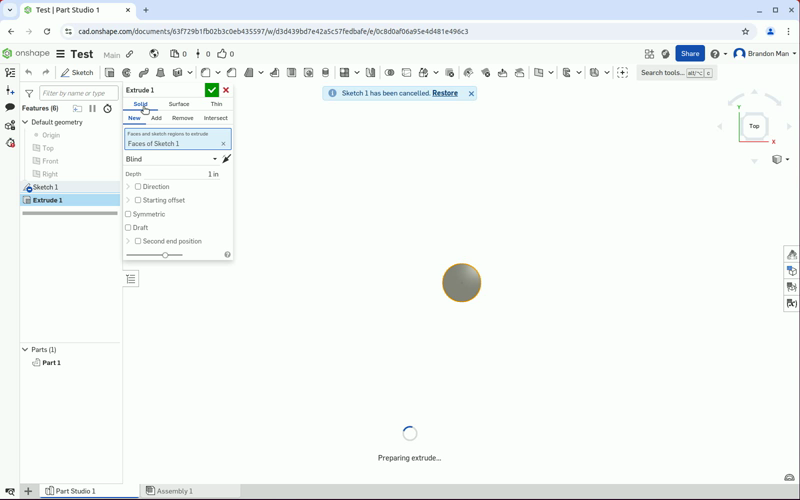
click(143, 106)
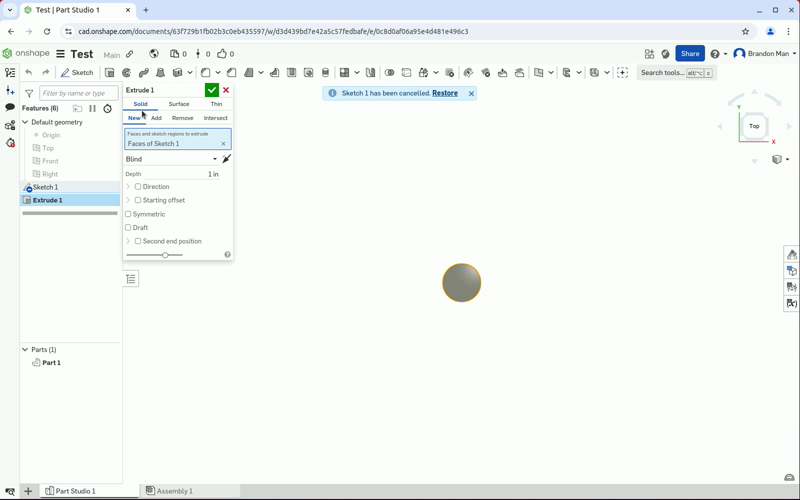
mouse_move(137, 120)
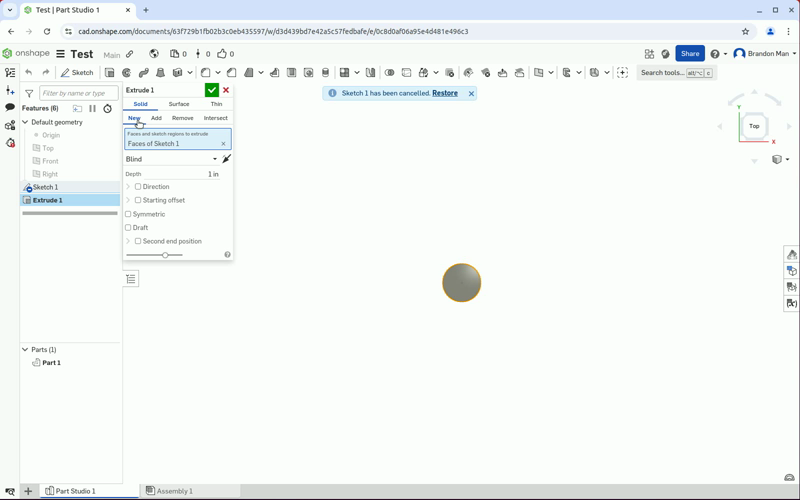
click(137, 120)
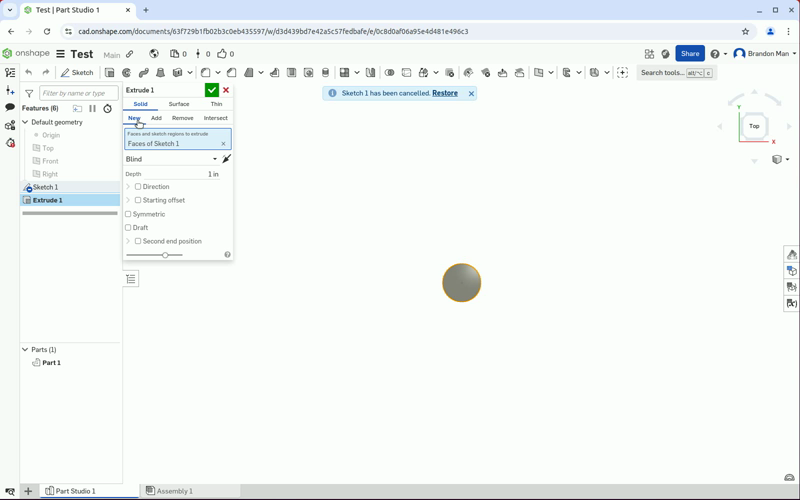
key(tab, 4)
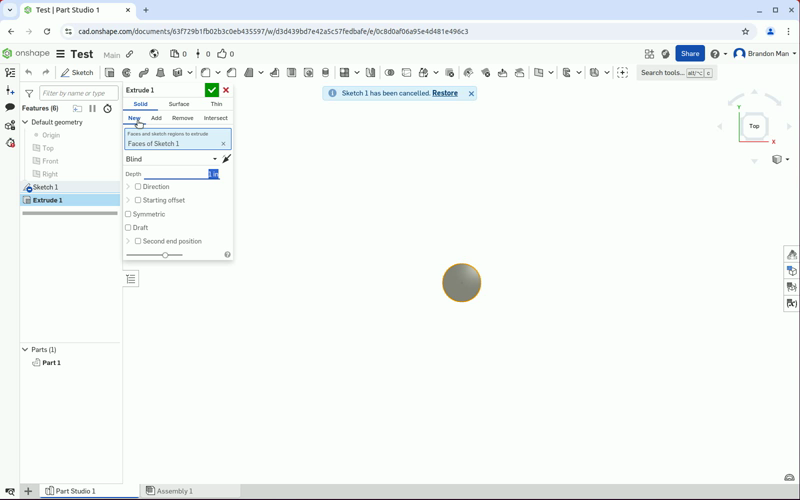
text(23.108)
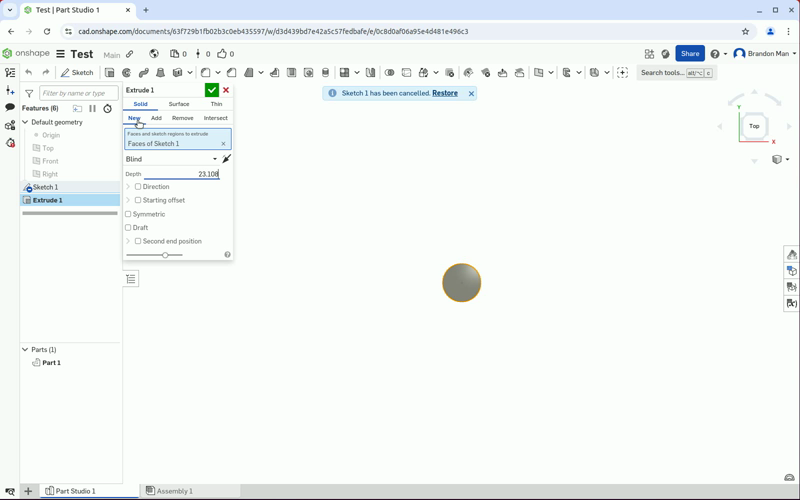
key(enter)
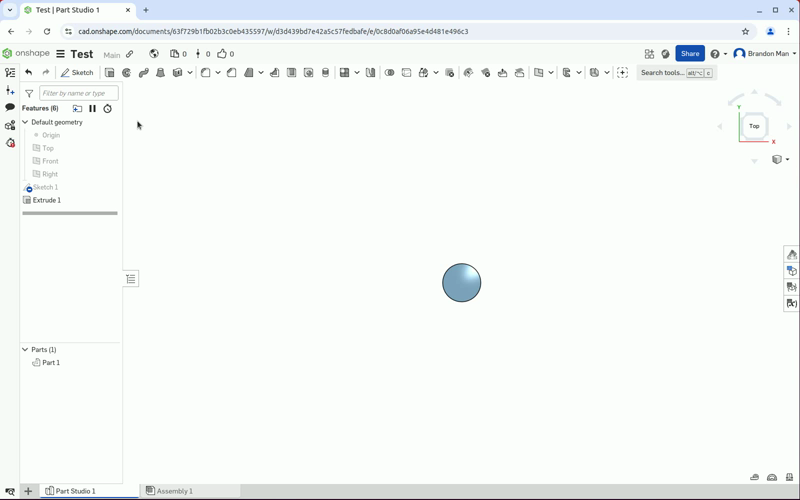
key(shift+h)
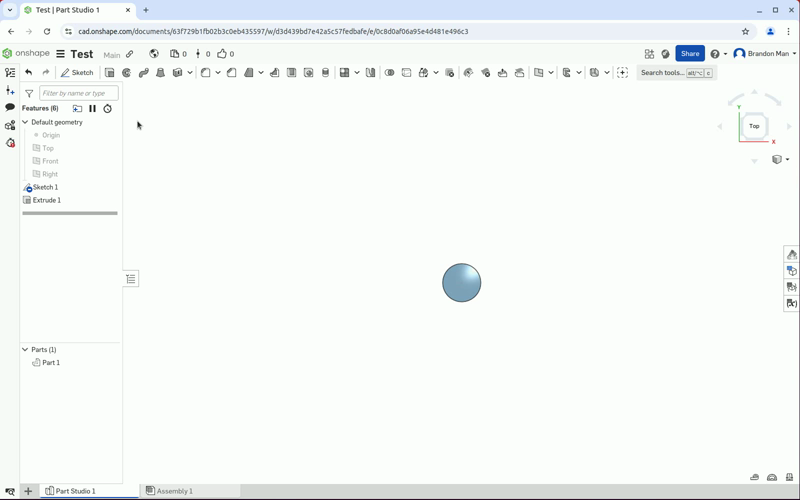
key(shift+h)
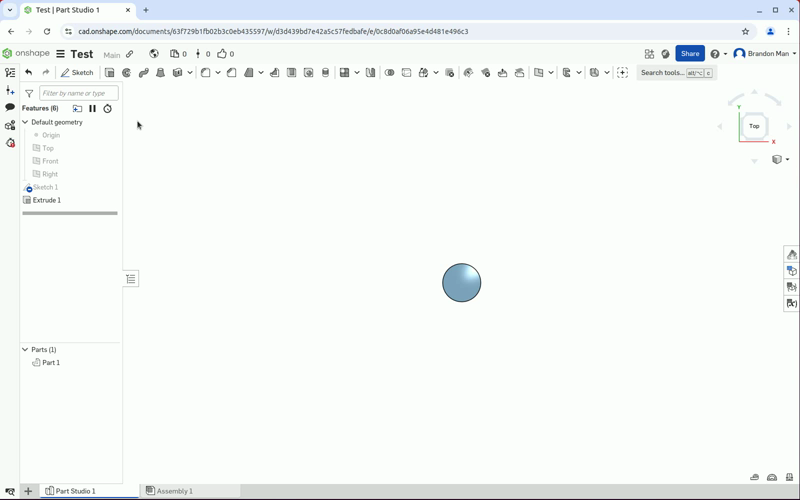
mouse_move(73, 189)
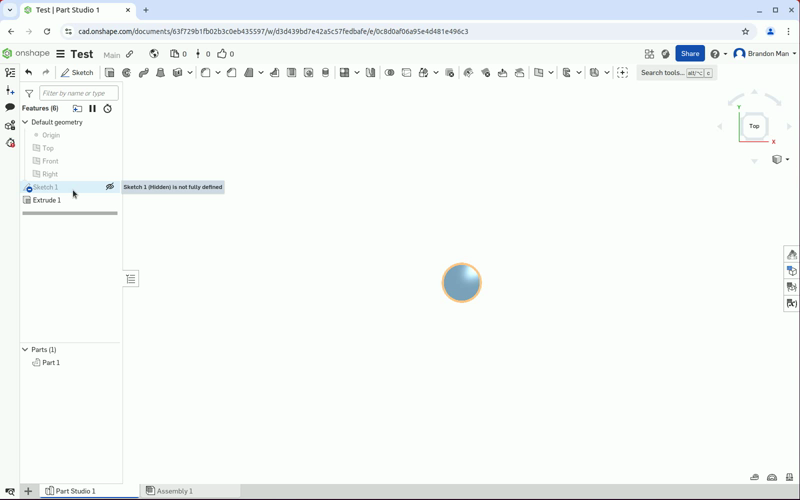
click(73, 189)
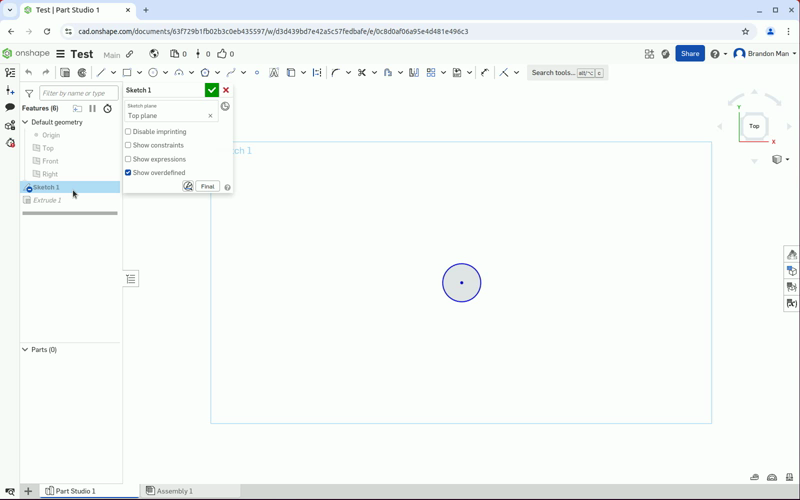
mouse_move(229, 92)
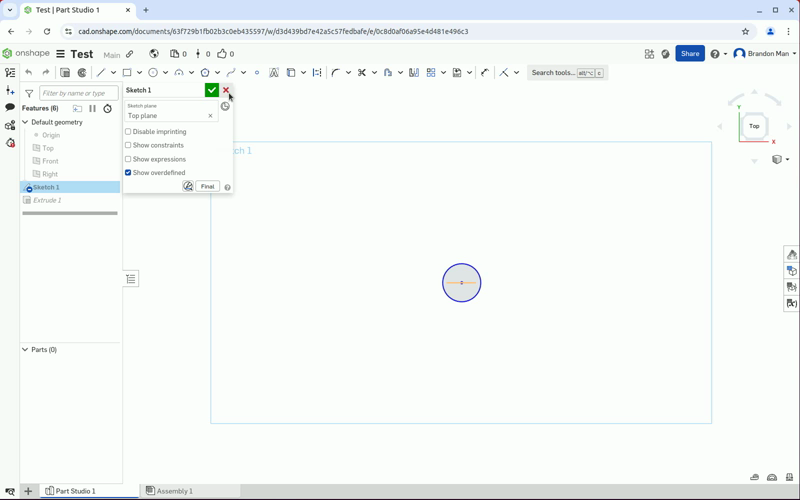
click(229, 92)
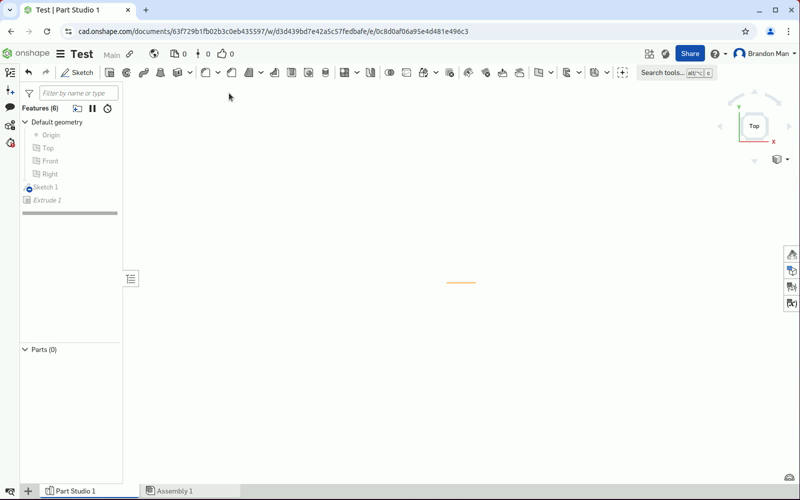
mouse_move(541, 75)
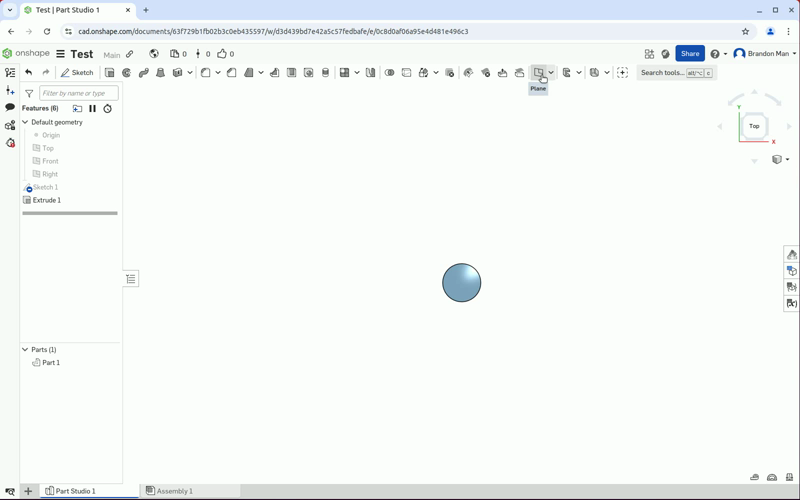
click(541, 75)
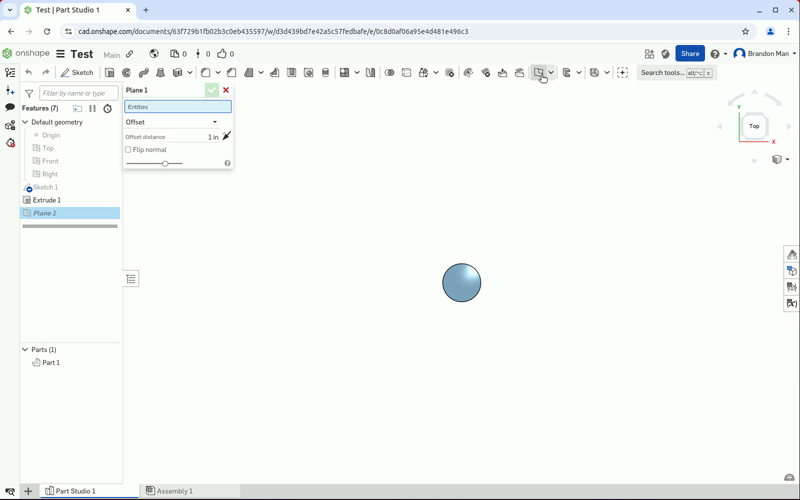
mouse_move(73, 150)
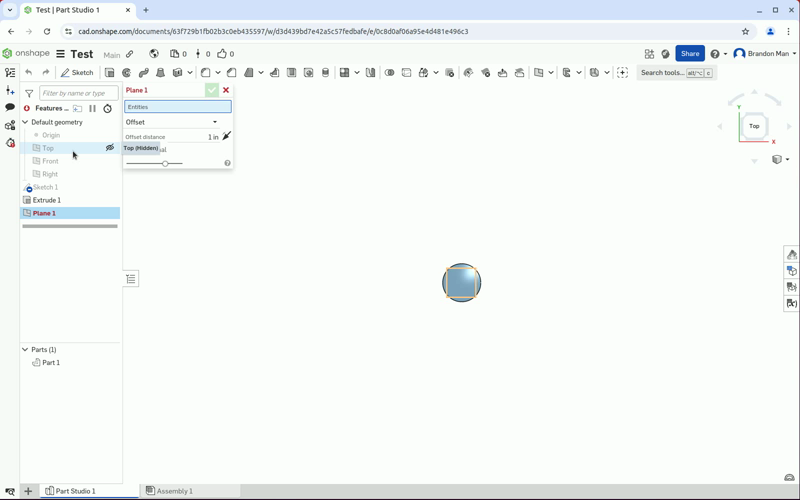
click(73, 150)
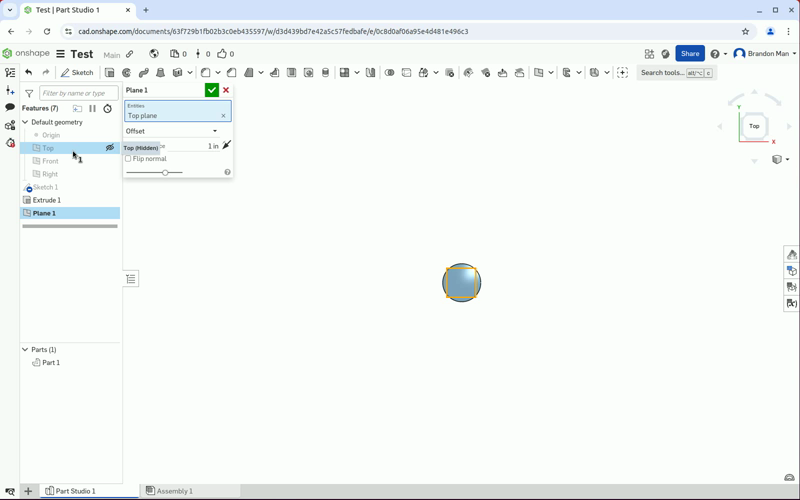
key(tab, 2)
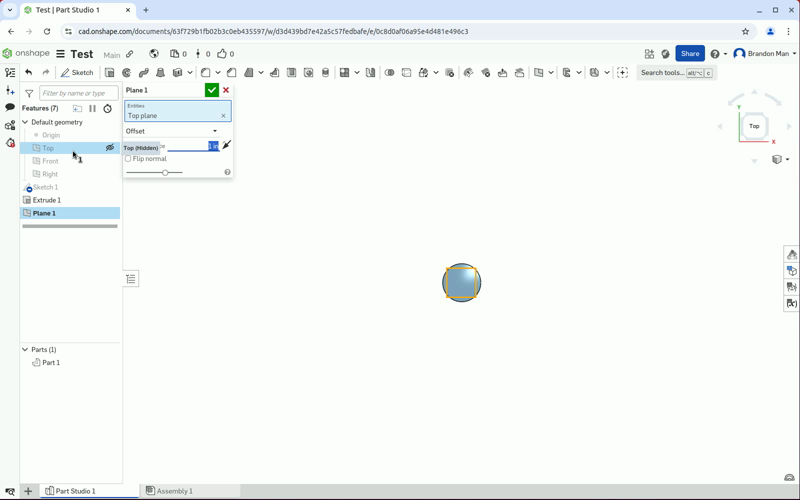
text(23.108)
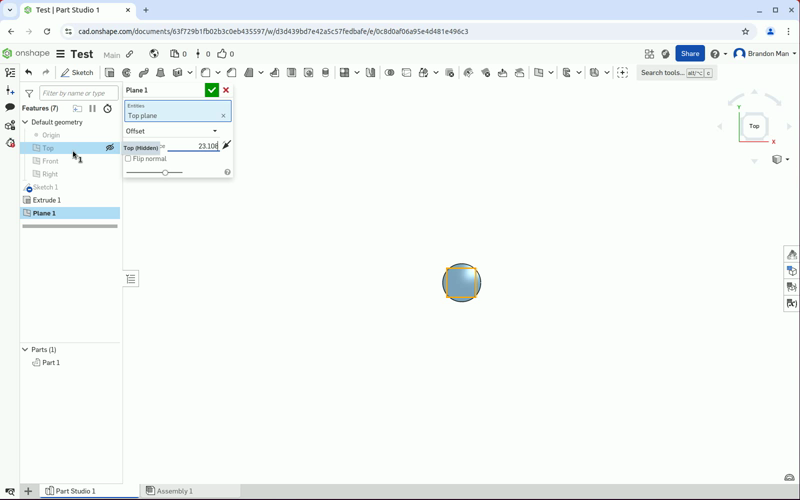
key(enter, 2)
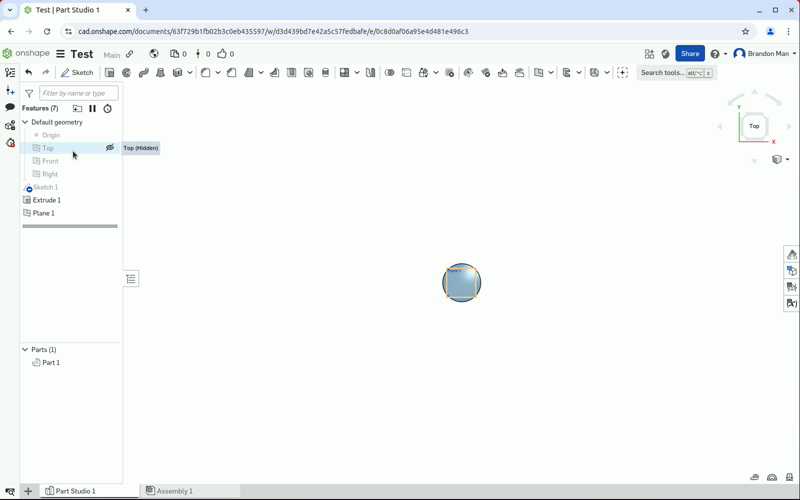
key(shift+s)
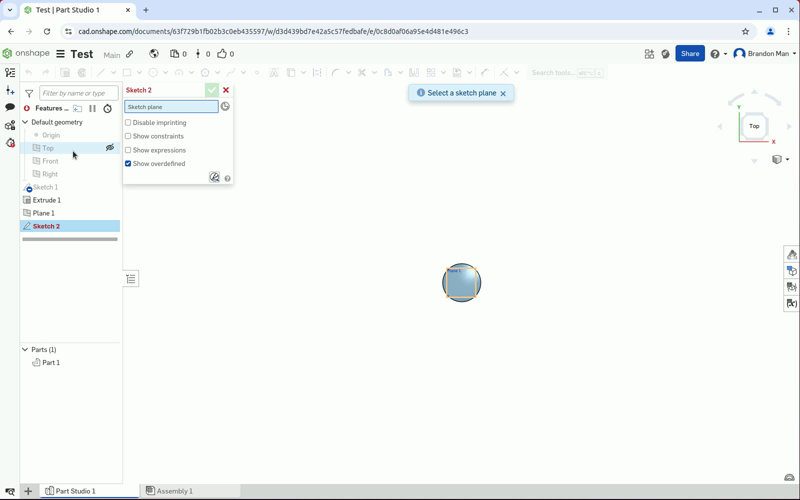
mouse_move(73, 215)
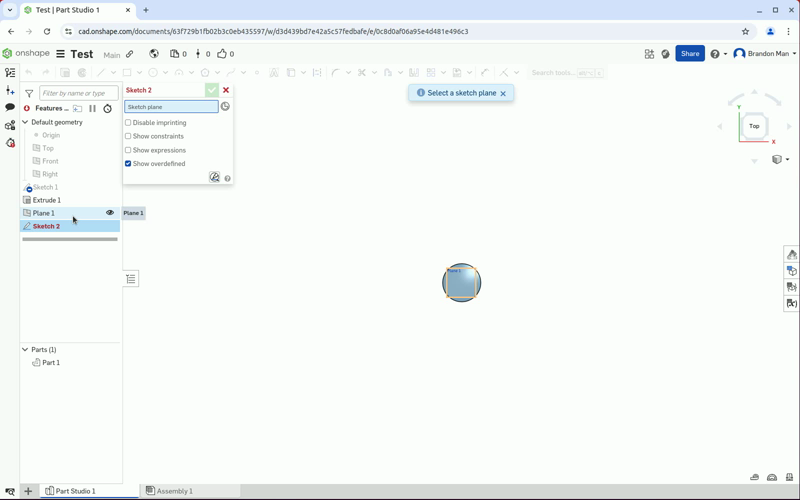
click(73, 215)
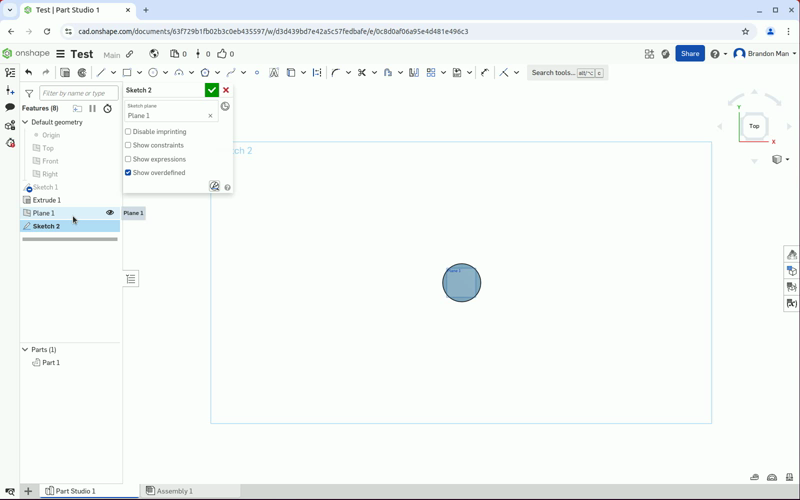
mouse_move(73, 352)
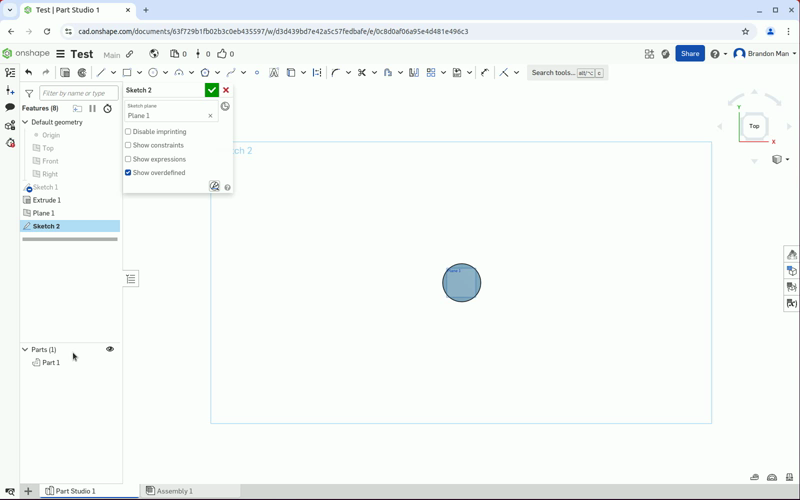
key(y)
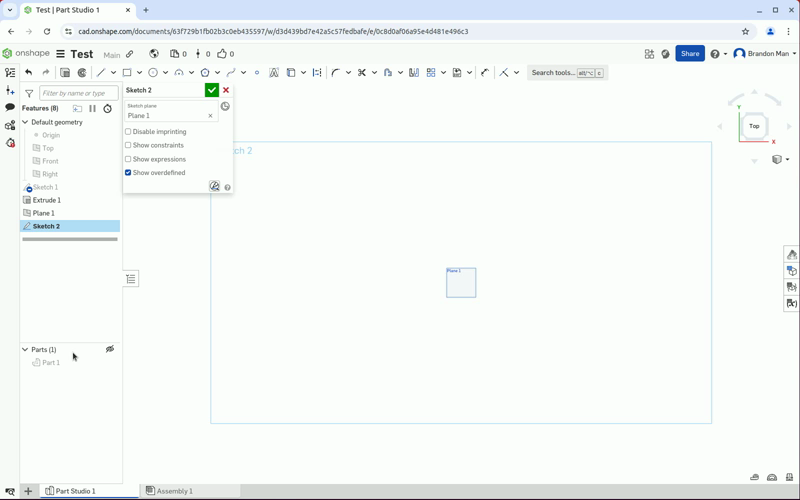
key(l)
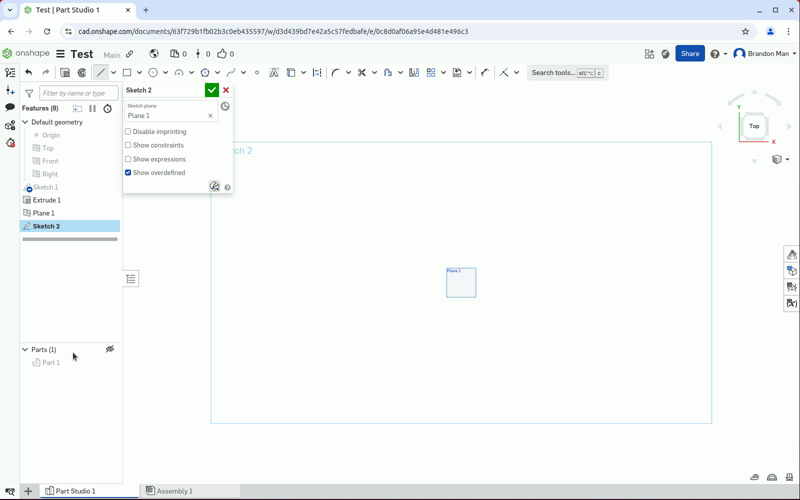
key_down(shift)
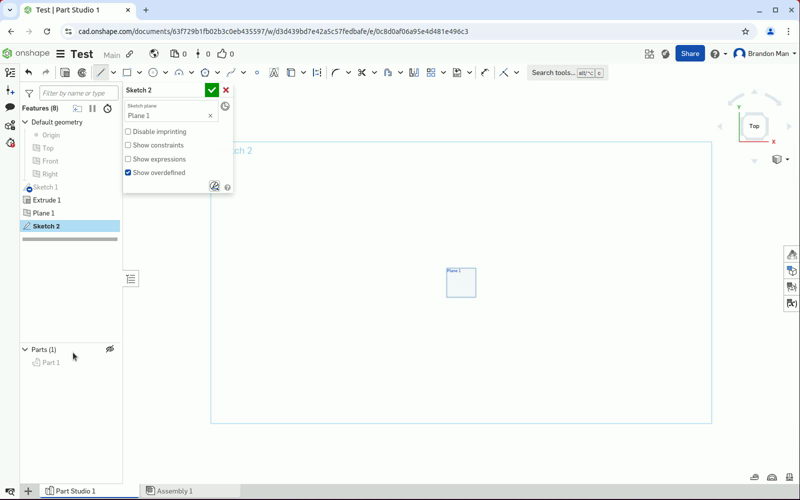
mouse_move(449, 294)
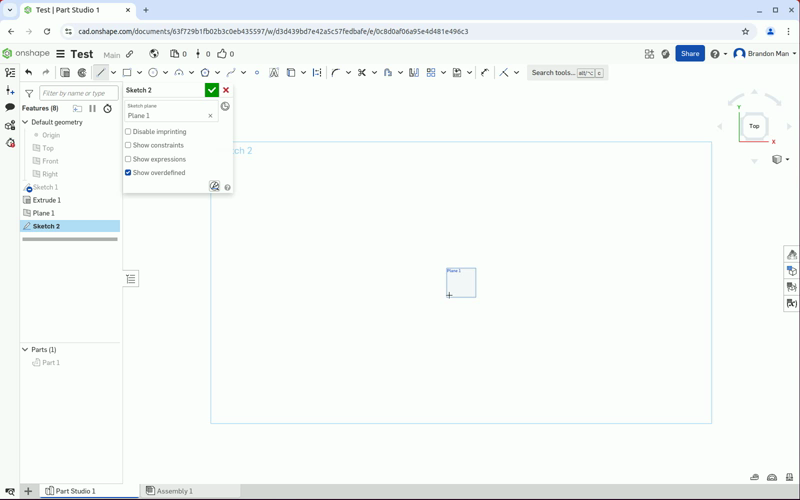
click(449, 294)
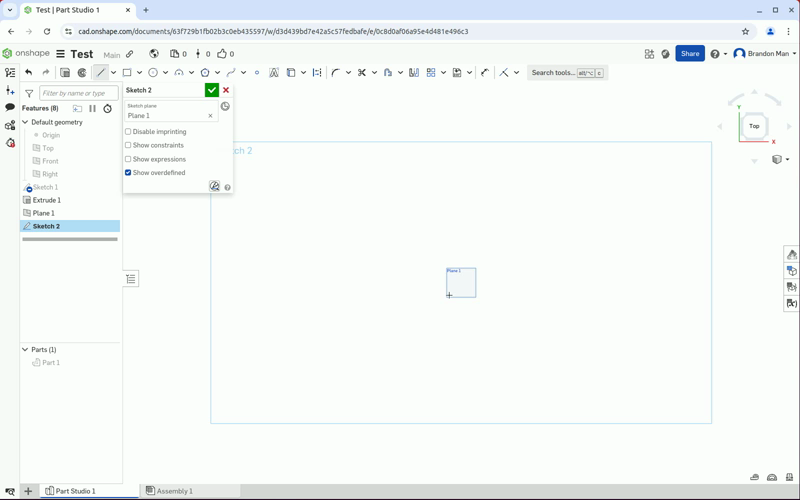
key_up(shift)
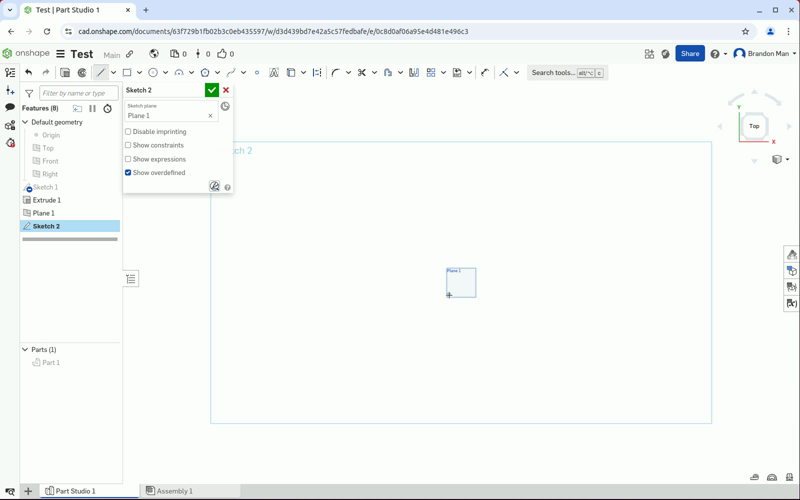
key_down(shift)
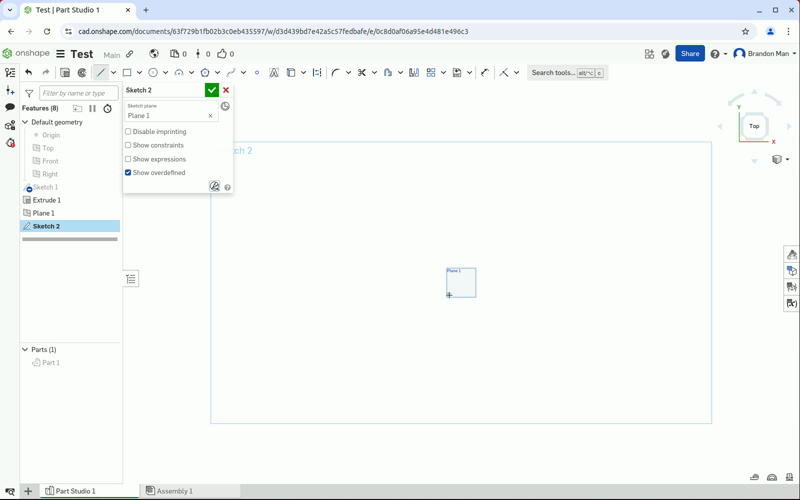
mouse_move(479, 294)
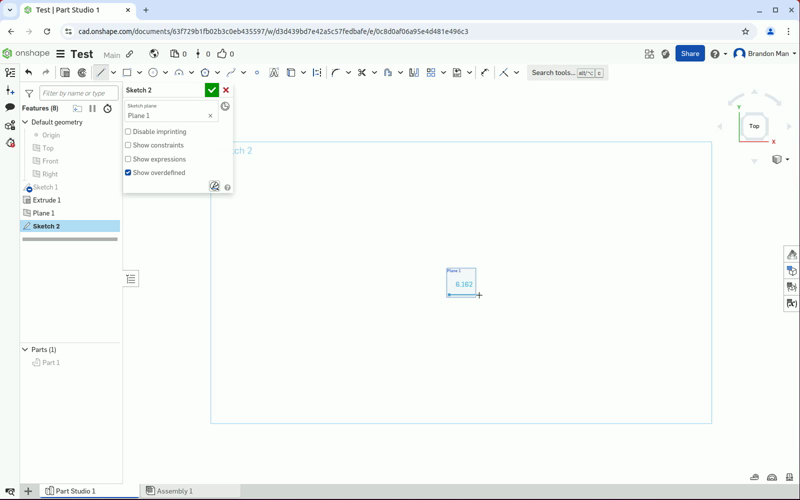
mouse_move(472, 294)
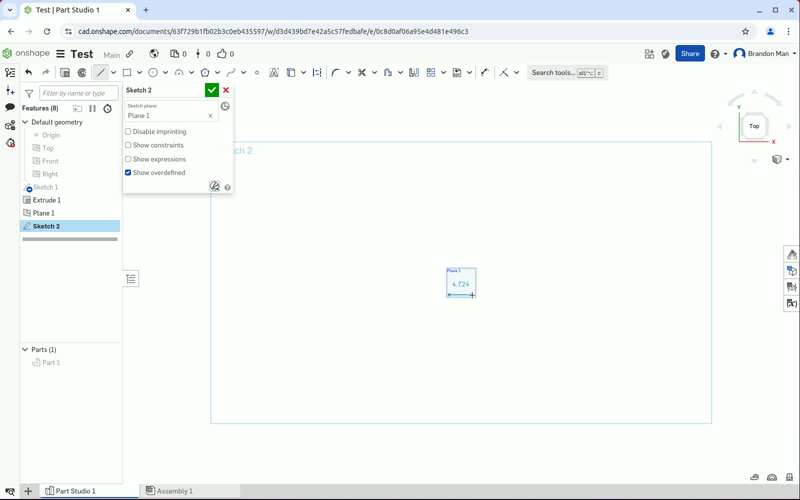
click(472, 294)
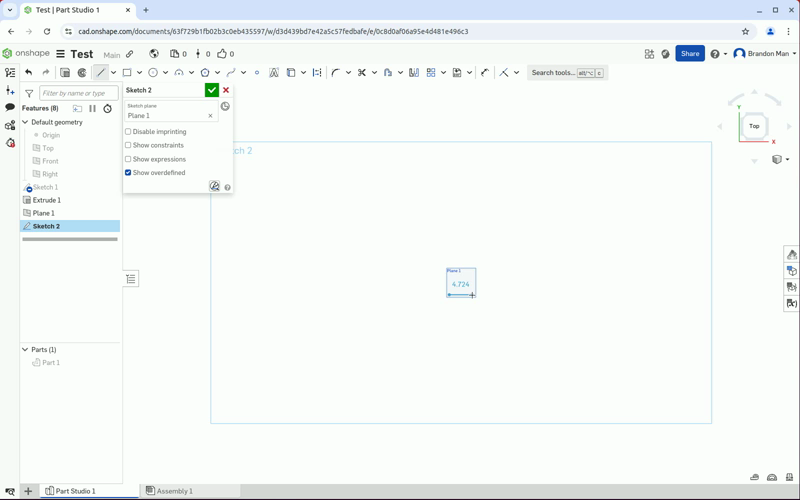
key_up(shift)
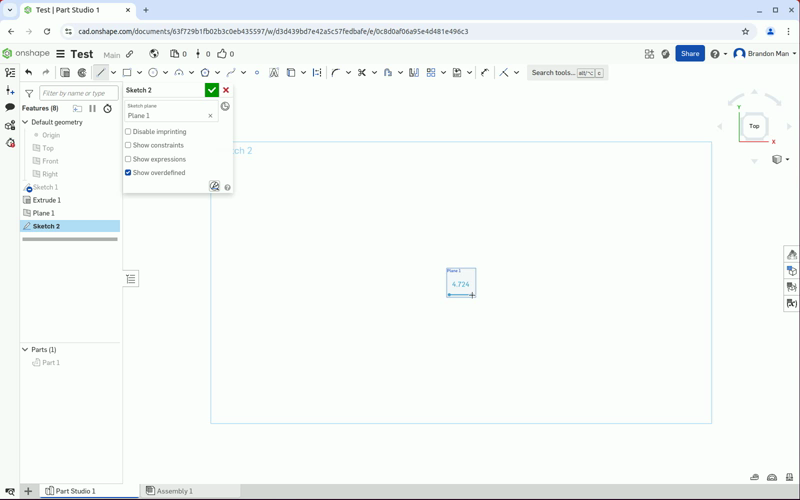
key_down(shift)
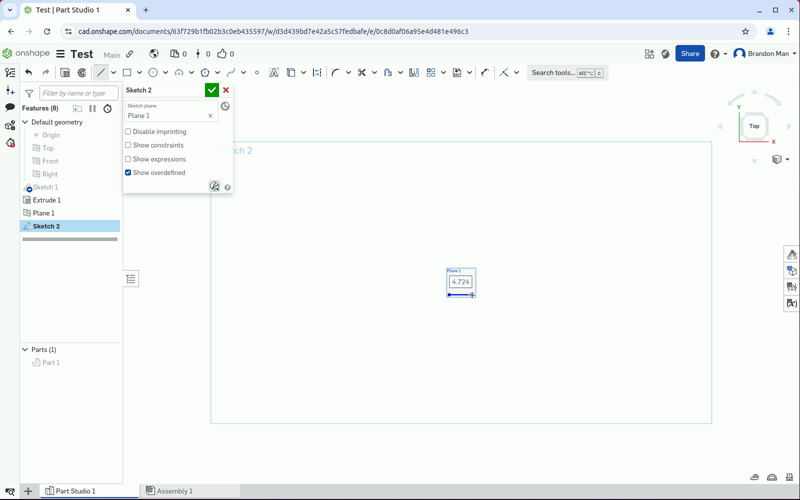
mouse_move(502, 294)
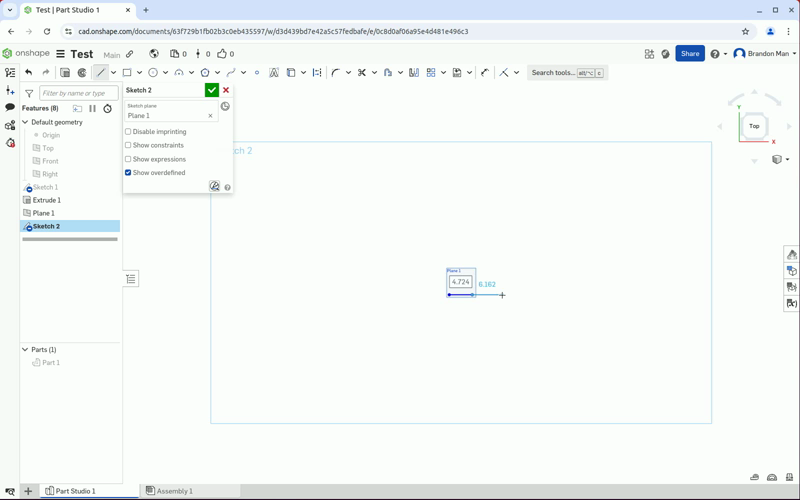
mouse_move(472, 271)
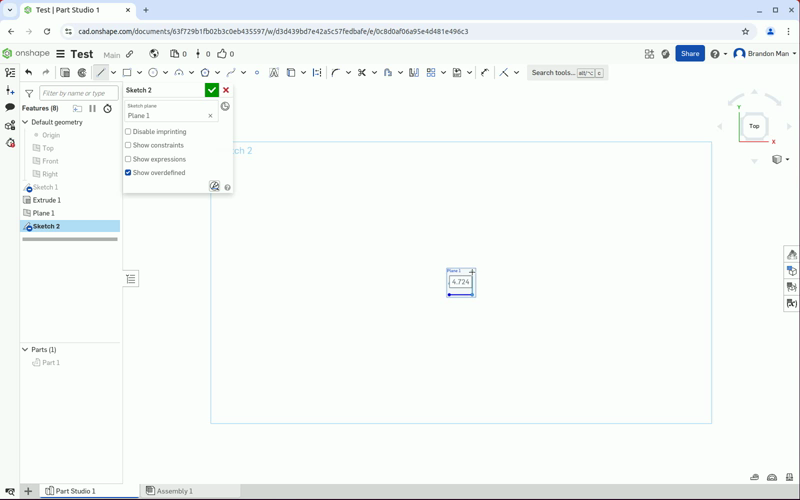
click(472, 271)
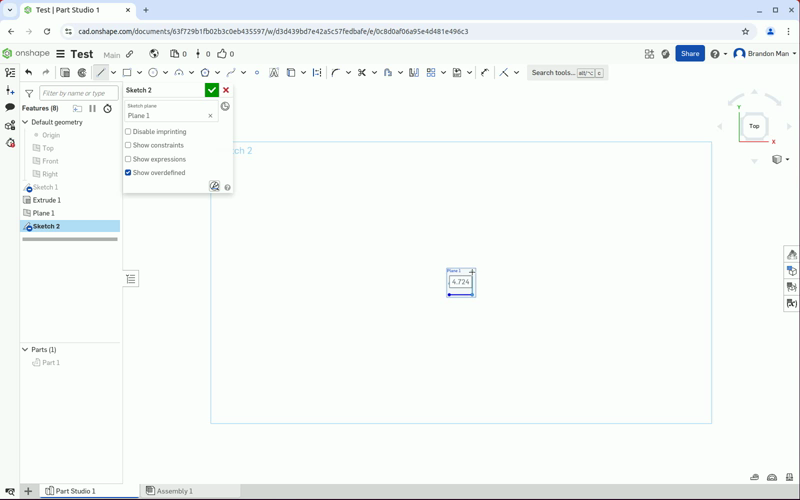
key_up(shift)
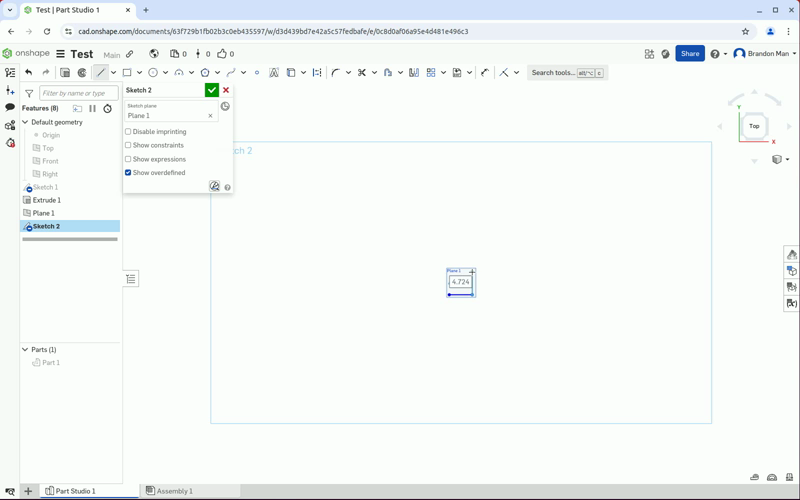
key_down(shift)
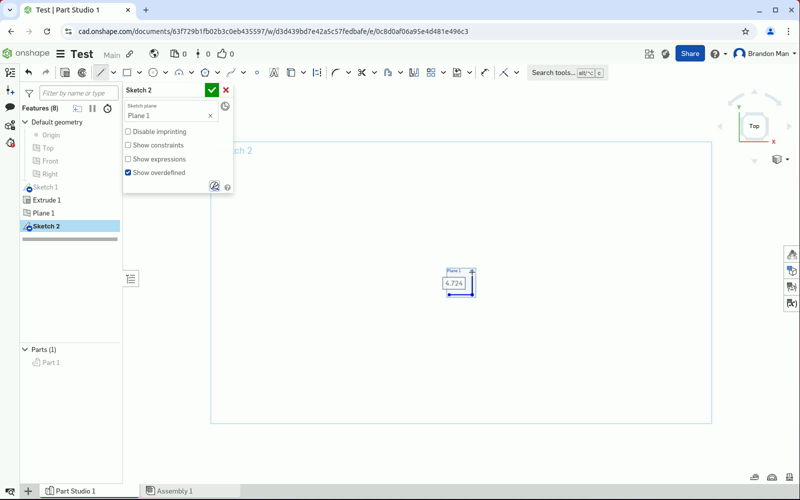
mouse_move(502, 271)
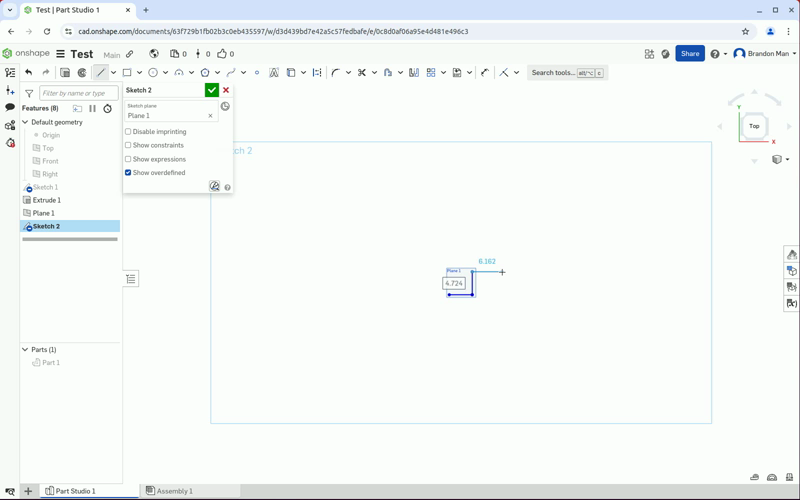
mouse_move(449, 271)
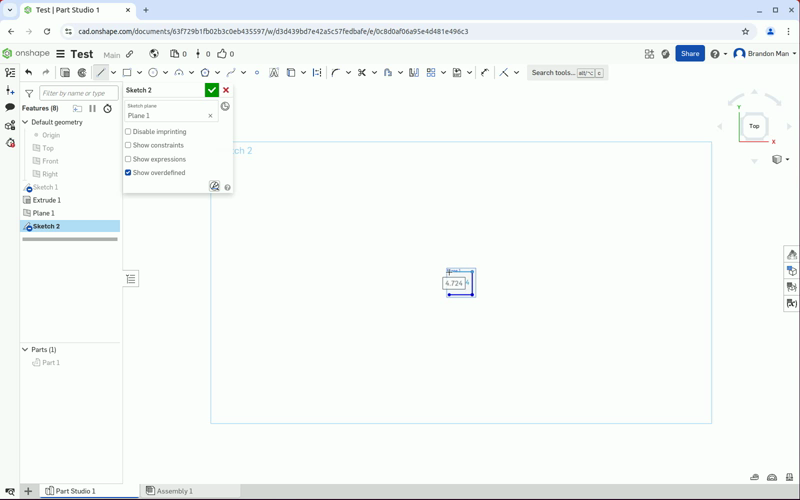
click(449, 271)
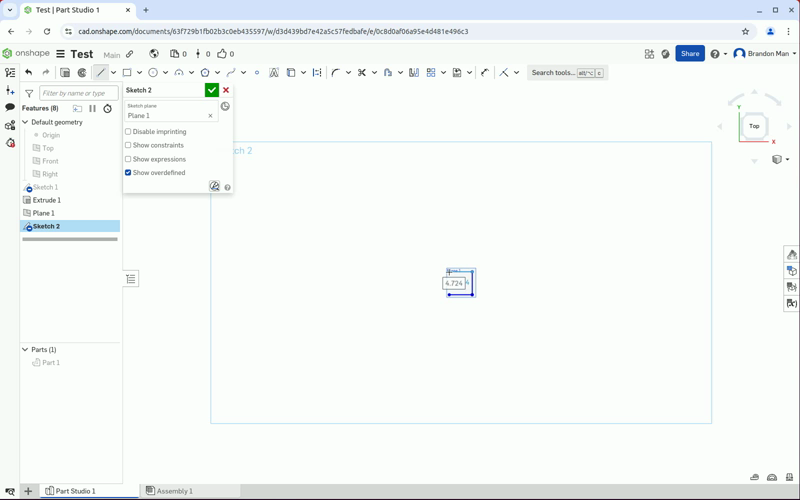
key_up(shift)
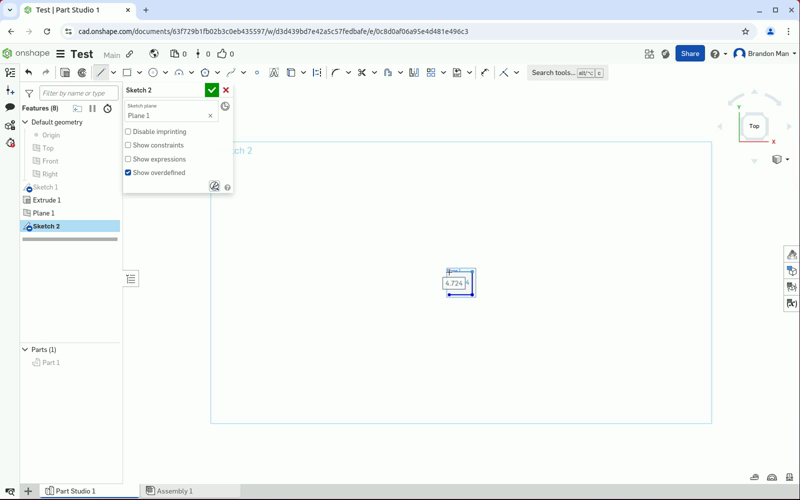
mouse_move(479, 271)
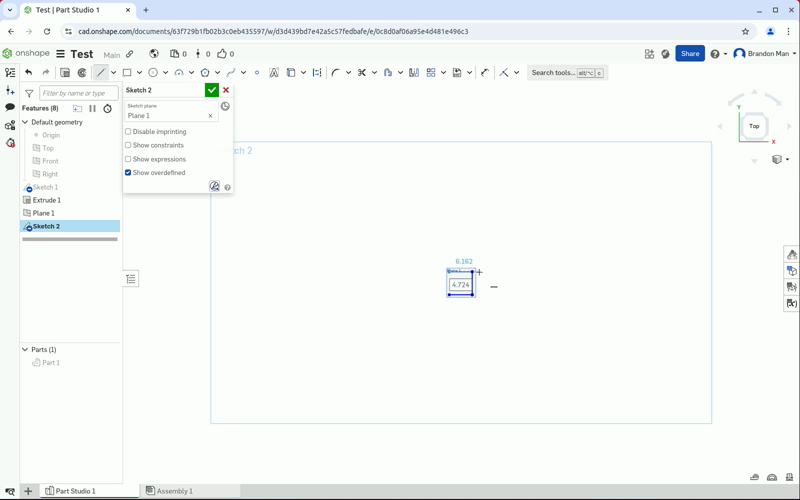
key_down(shift)
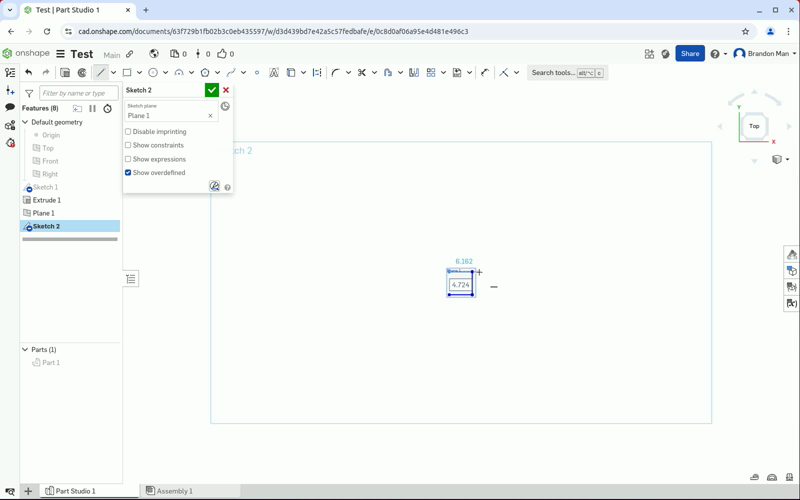
mouse_move(449, 294)
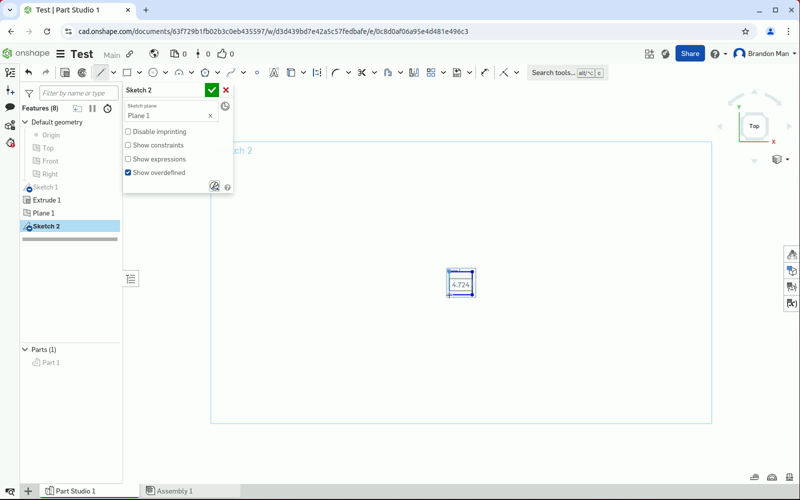
key_up(shift)
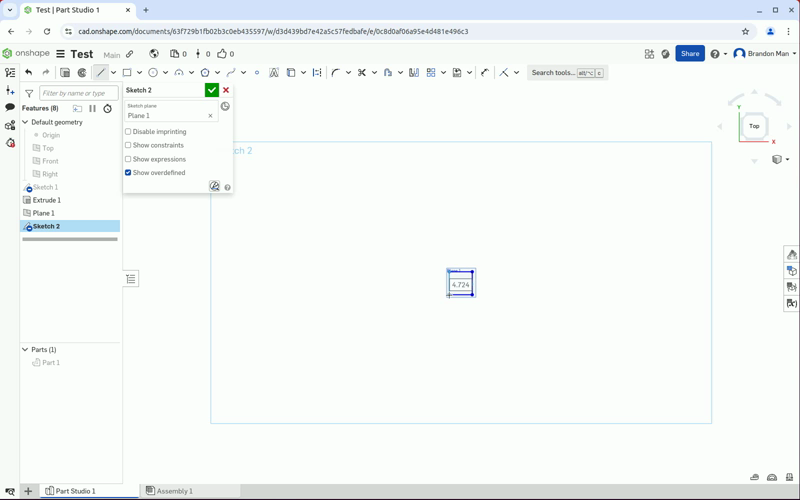
click(449, 294)
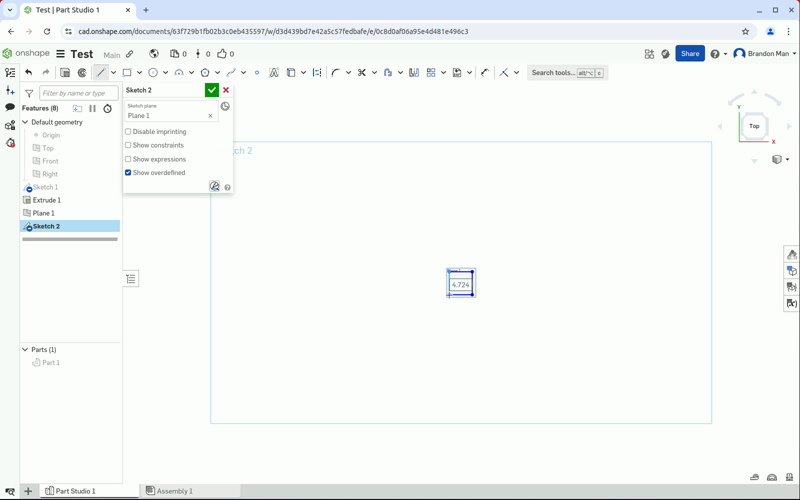
key(esc)
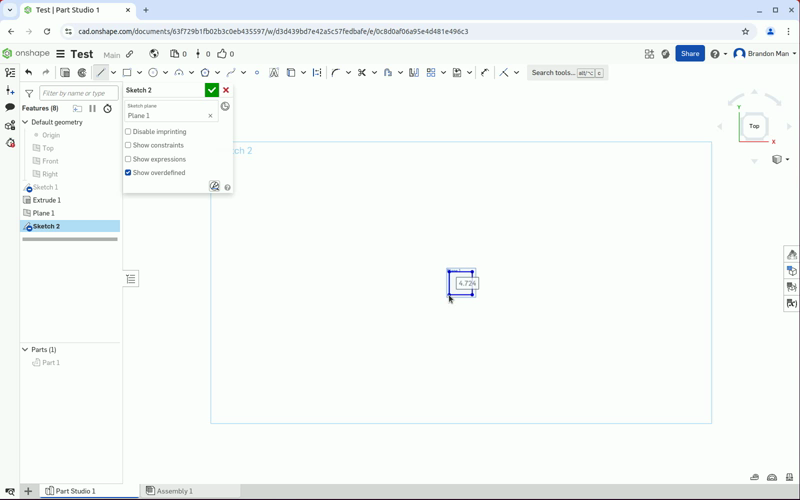
mouse_move(464, 289)
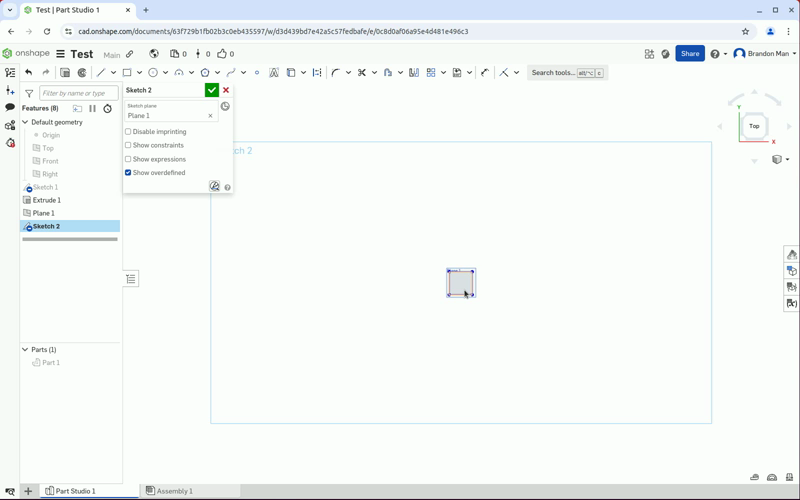
scroll(6)
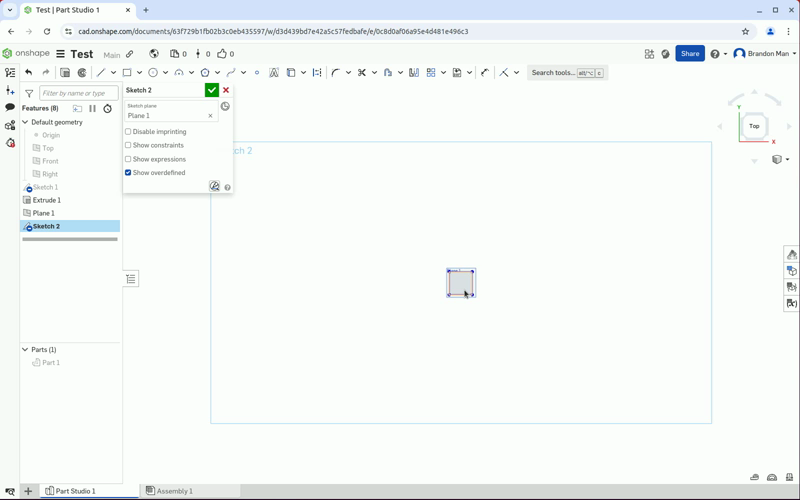
scroll(6)
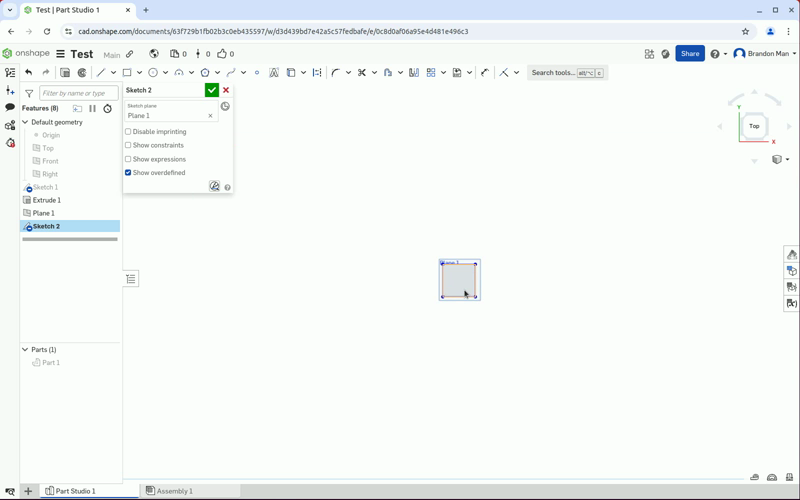
scroll(6)
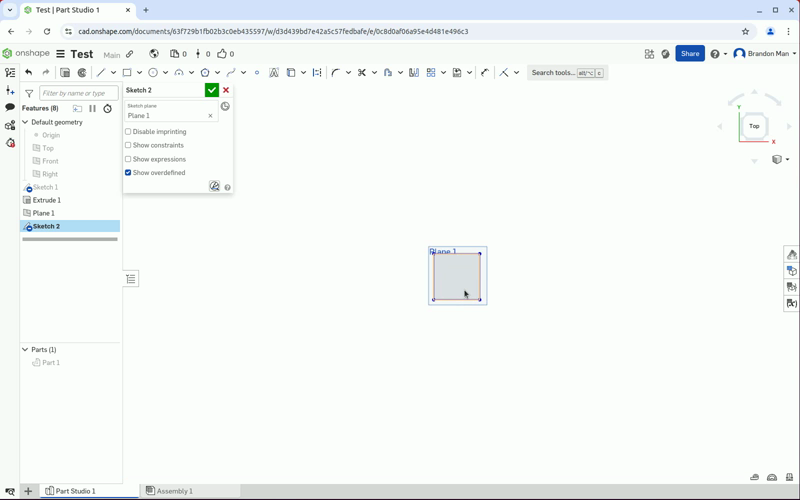
scroll(6)
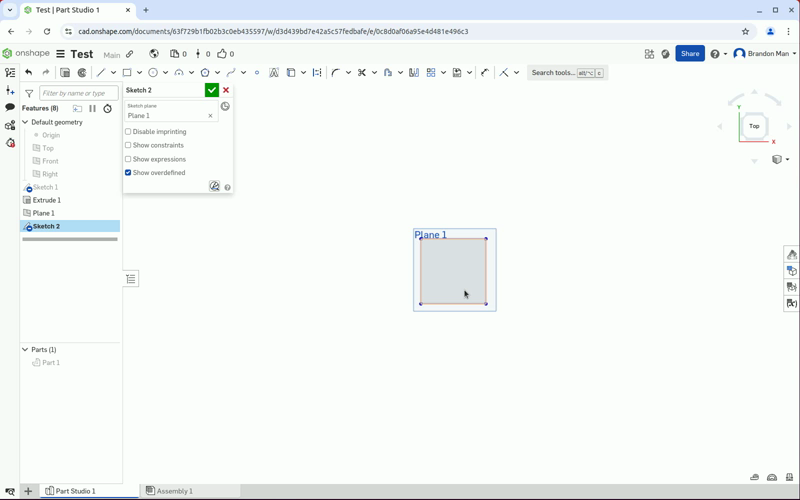
scroll(6)
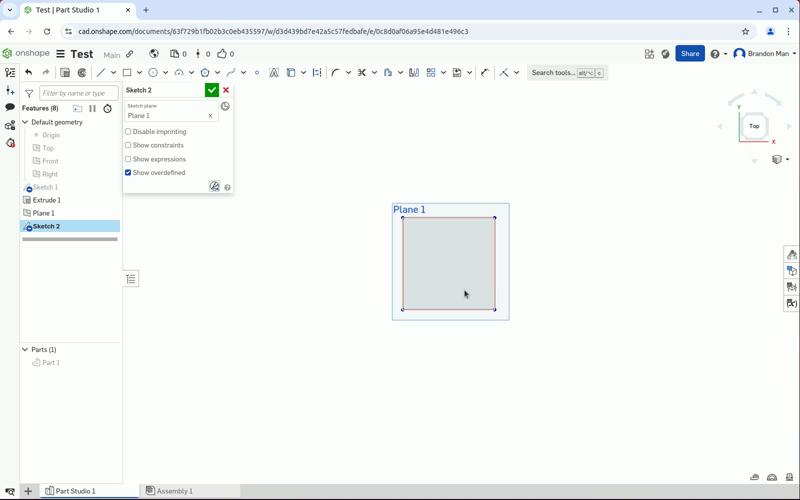
scroll(6)
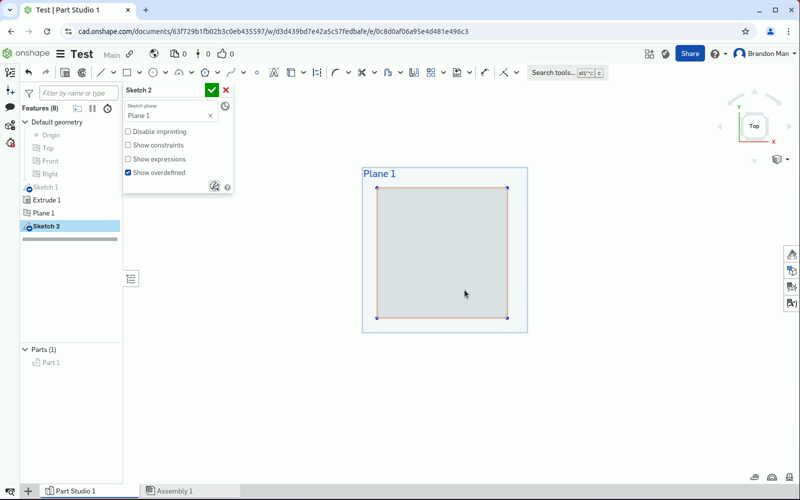
scroll(6)
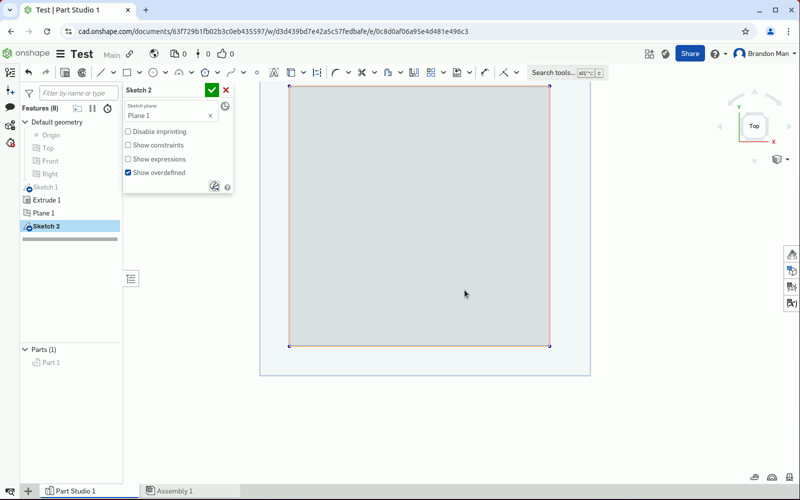
click(464, 289)
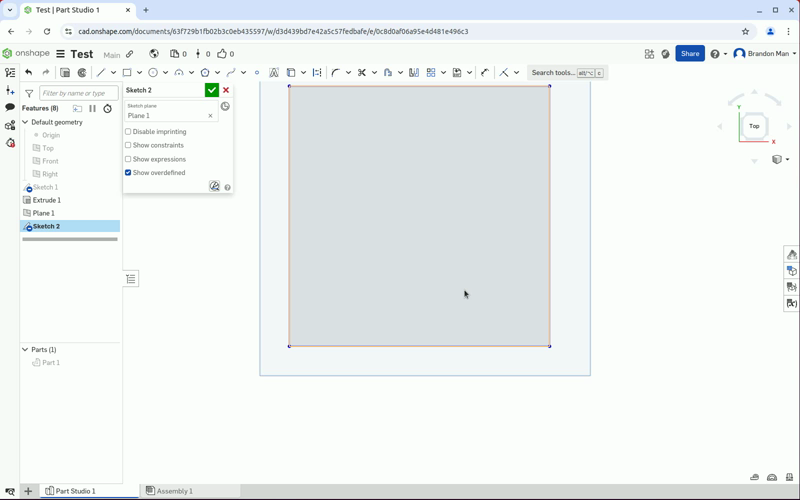
scroll(-6)
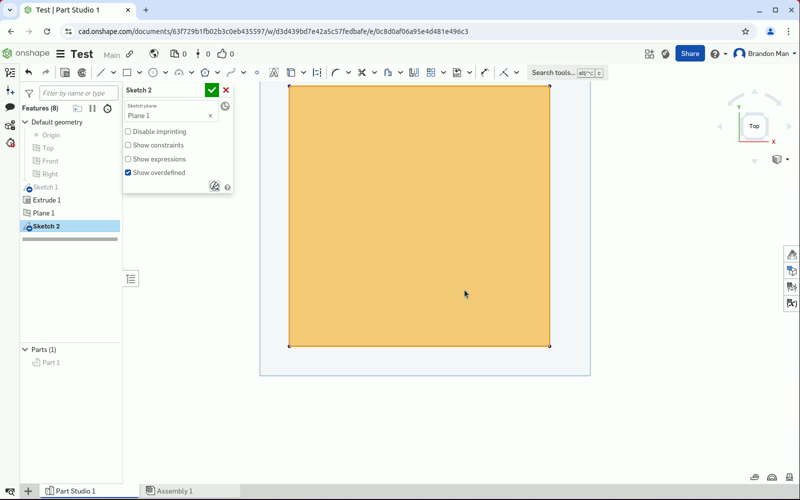
scroll(-6)
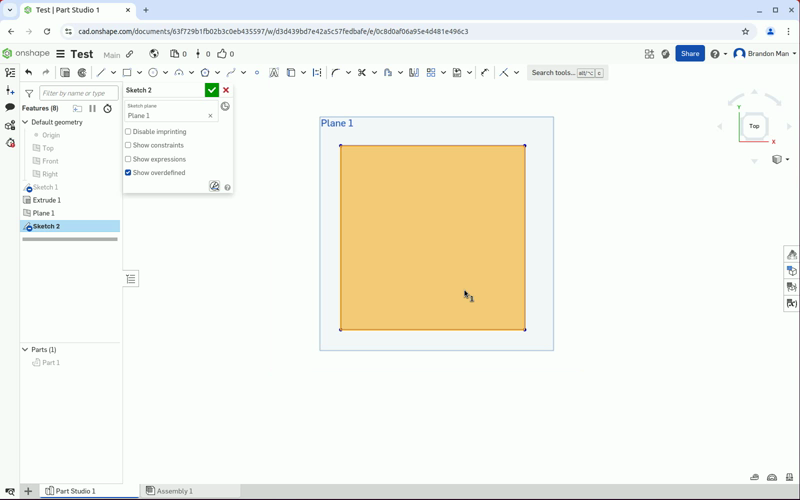
scroll(-6)
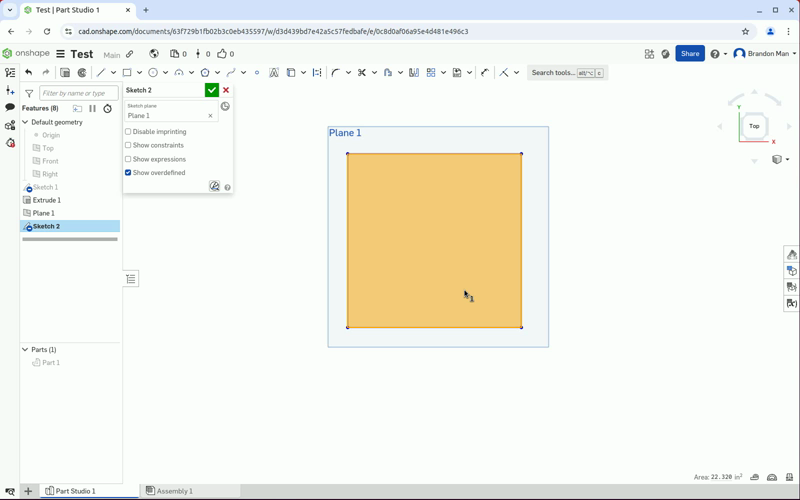
scroll(-6)
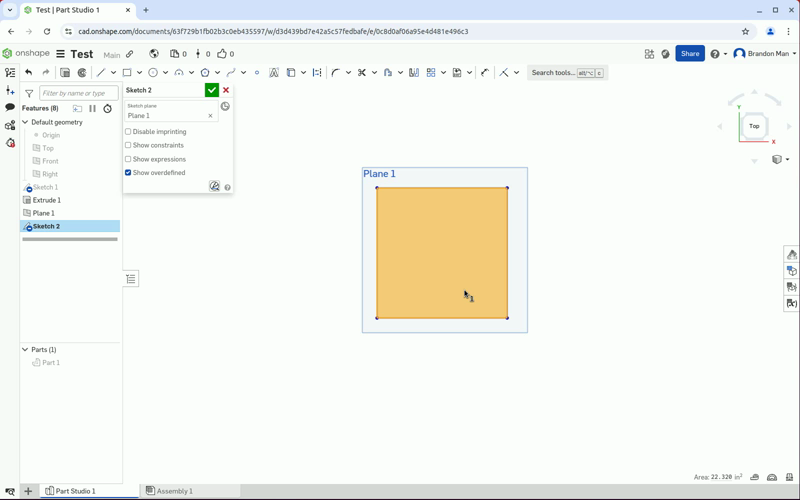
scroll(-6)
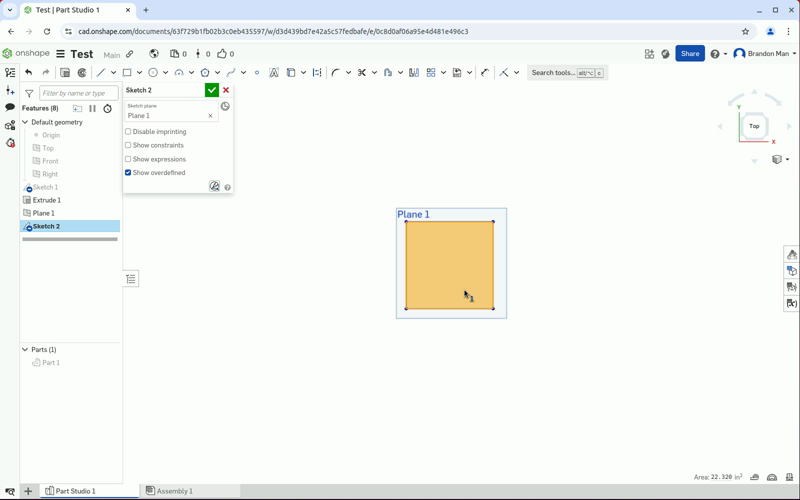
scroll(-6)
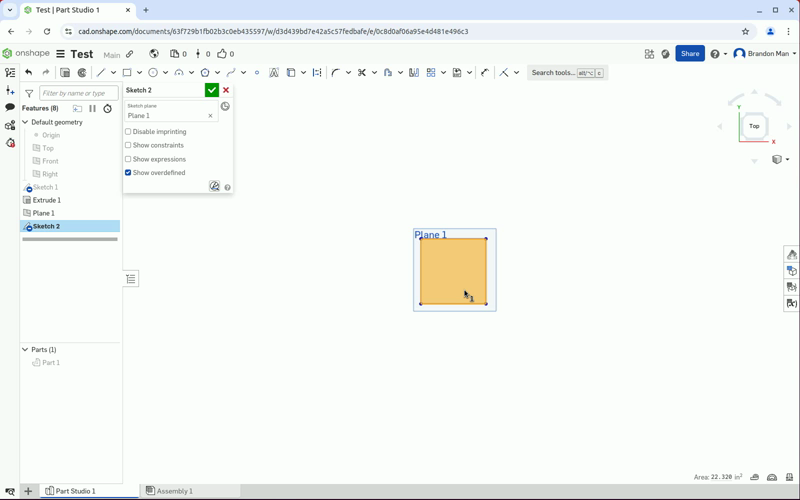
scroll(-6)
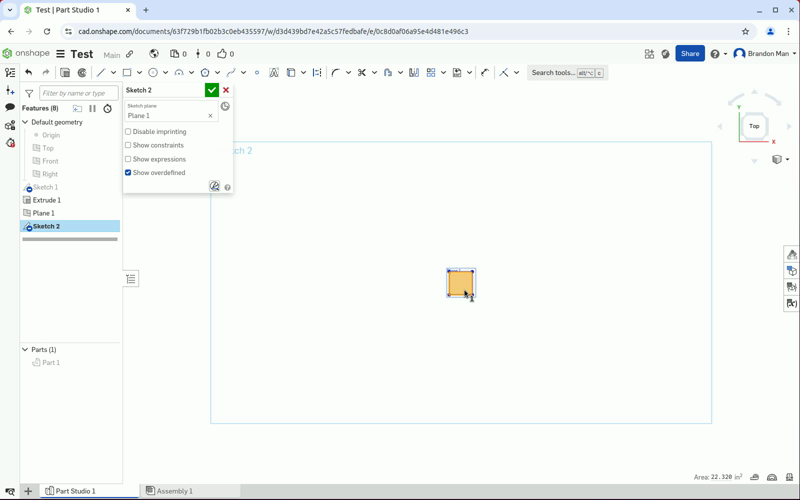
mouse_move(73, 352)
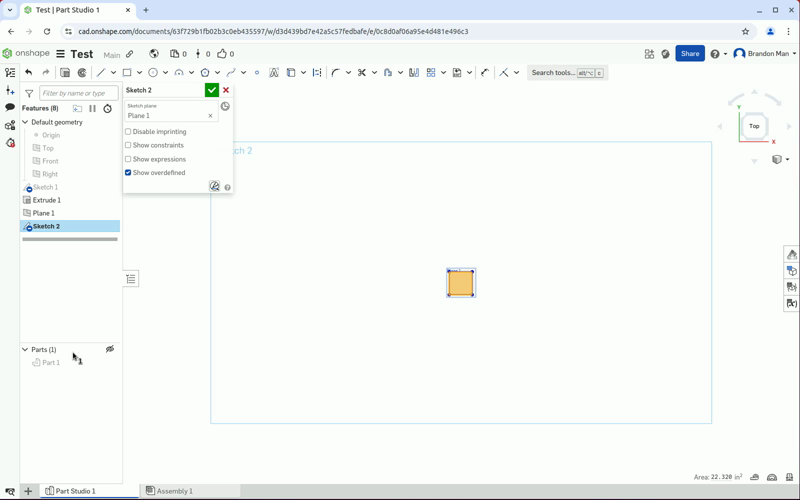
key(shift+y)
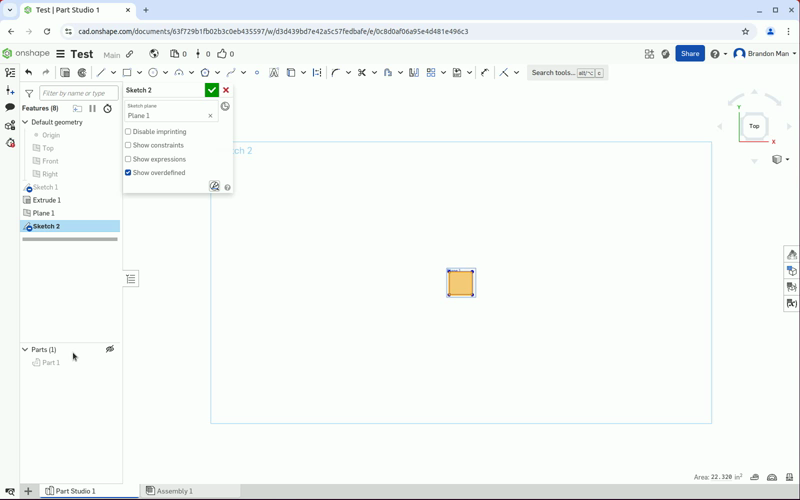
key(shift+e)
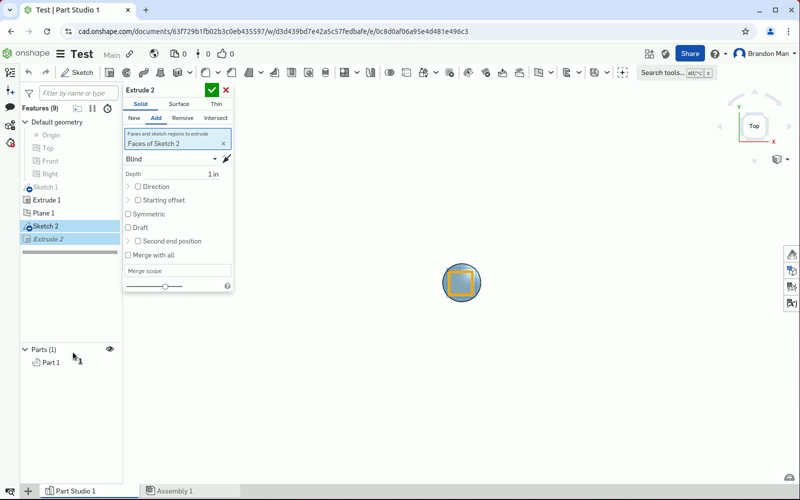
mouse_move(143, 106)
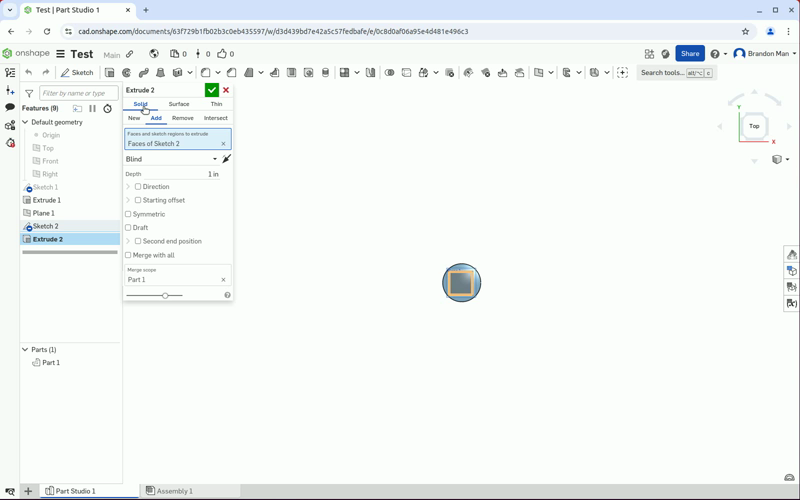
click(143, 106)
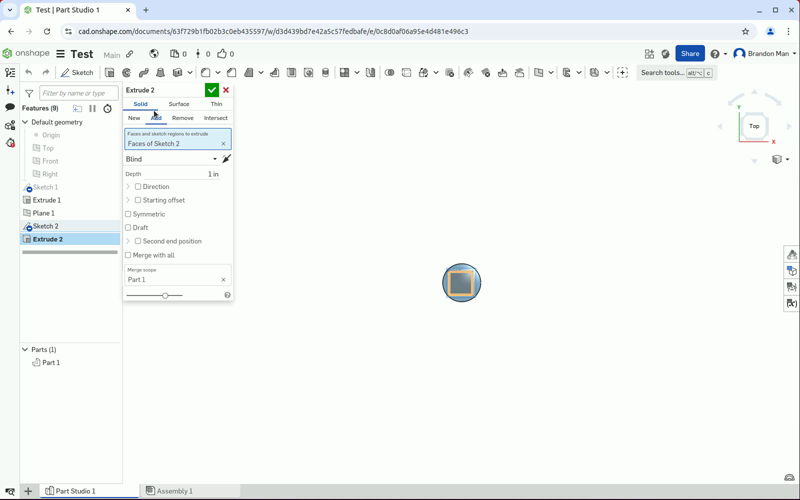
mouse_move(186, 120)
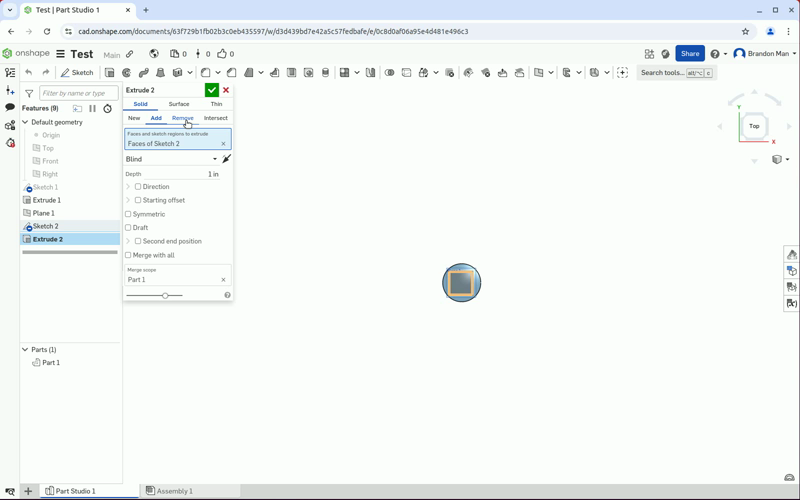
click(186, 120)
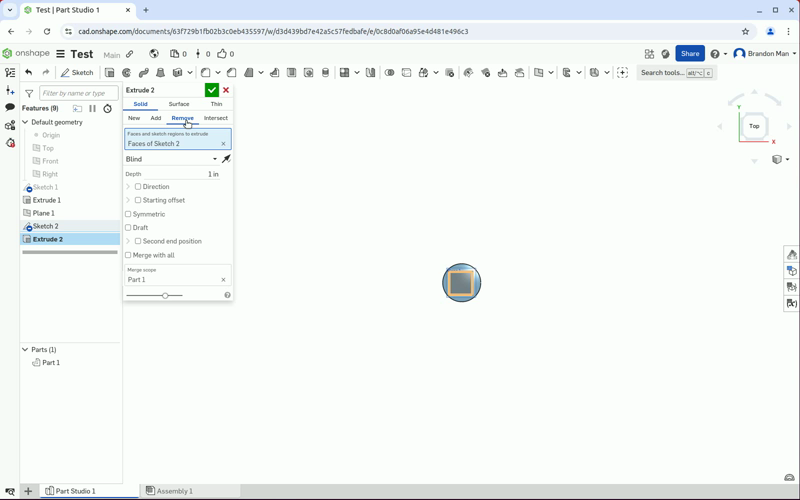
key(tab, 4)
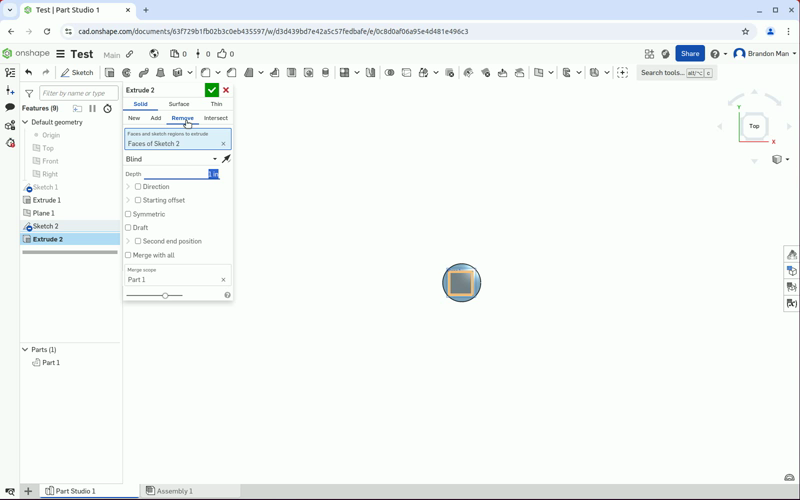
text(9.147)
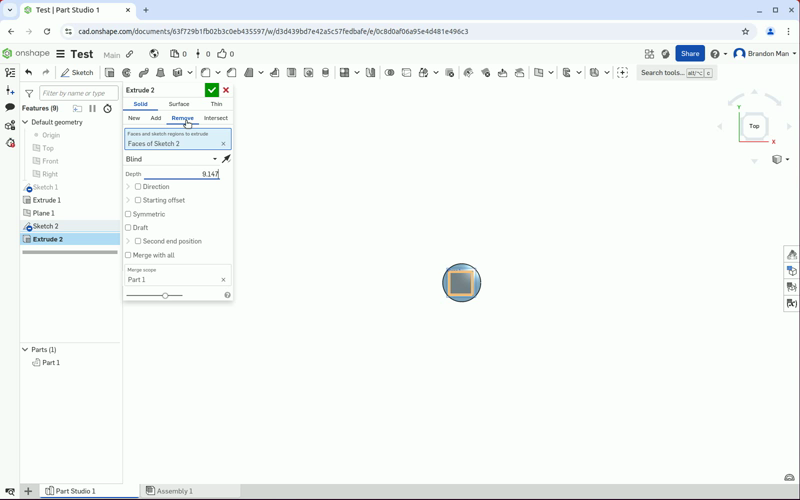
key(tab, 6)
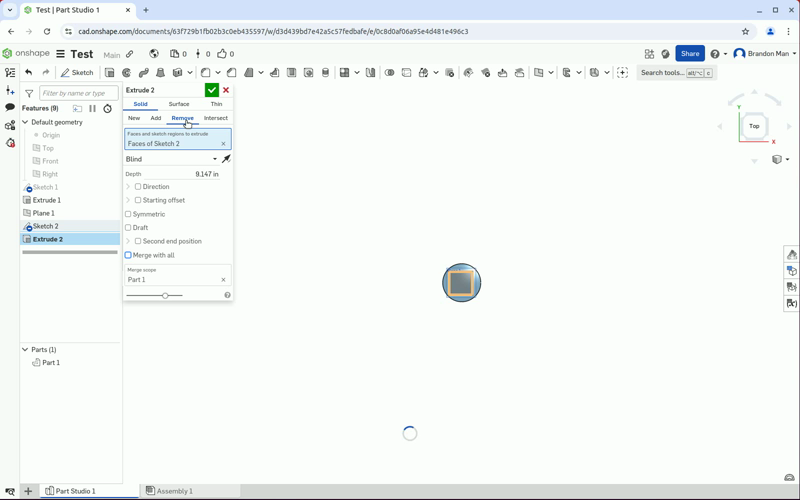
key(space)
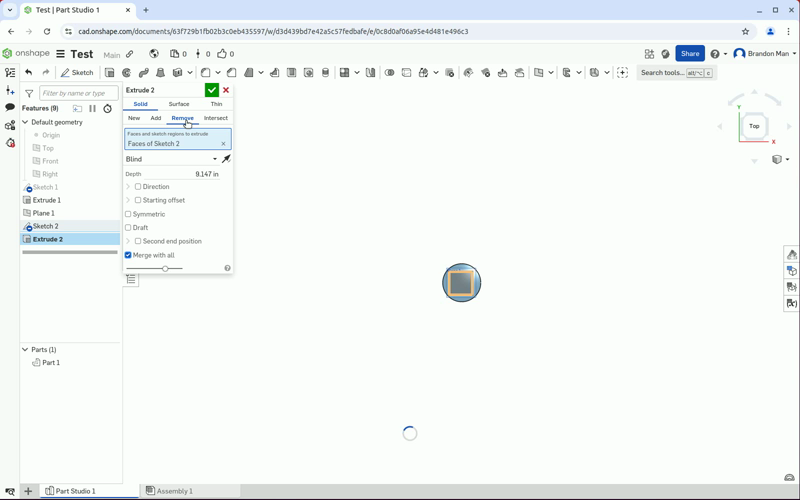
key(enter)
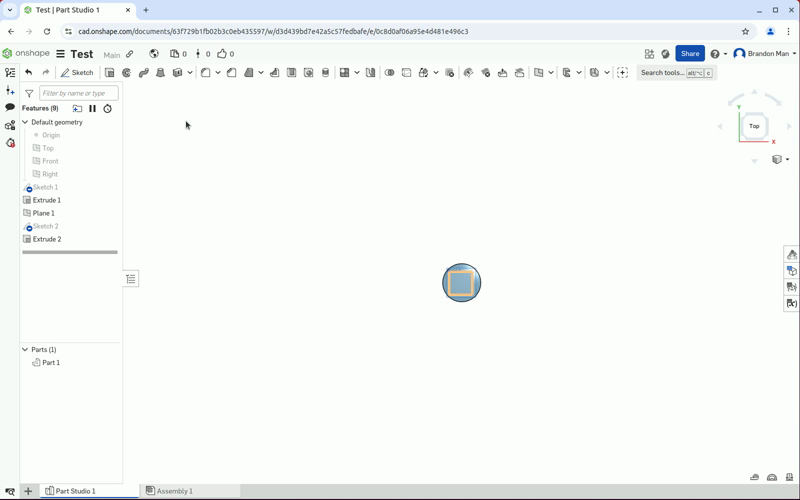
key(shift+h)
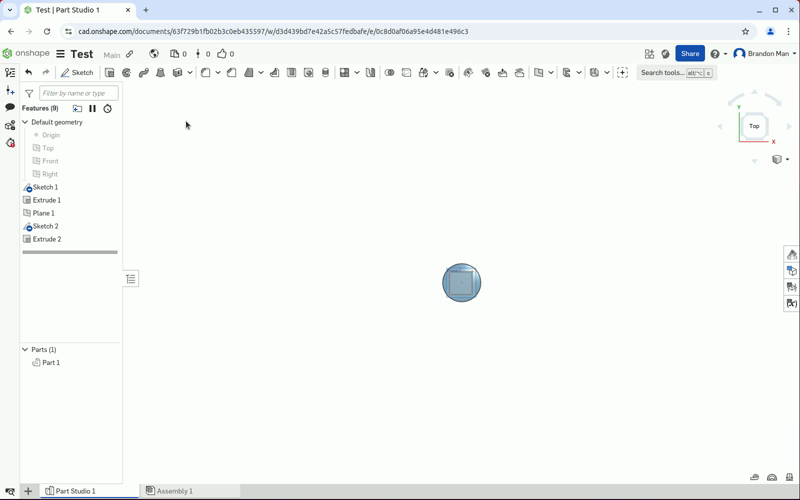
key(shift+h)
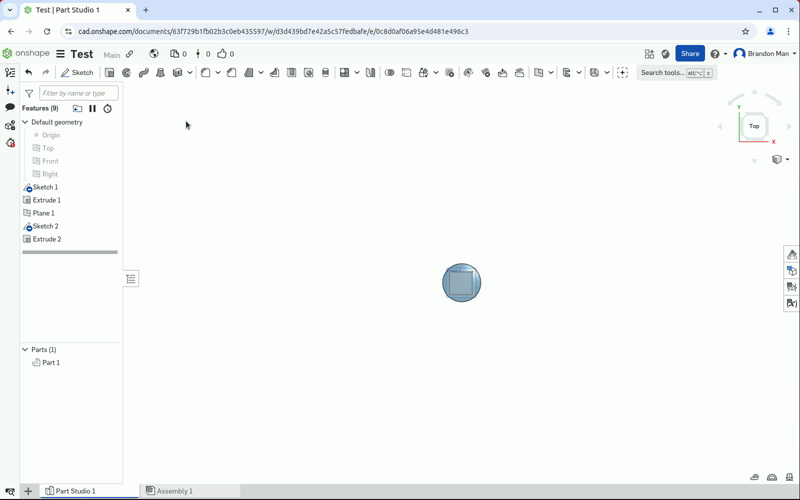
key(shift+7)
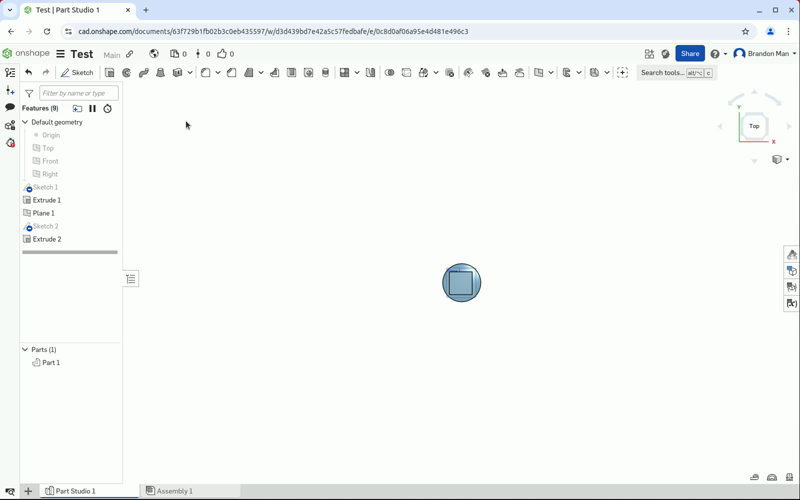
key(up, 3)
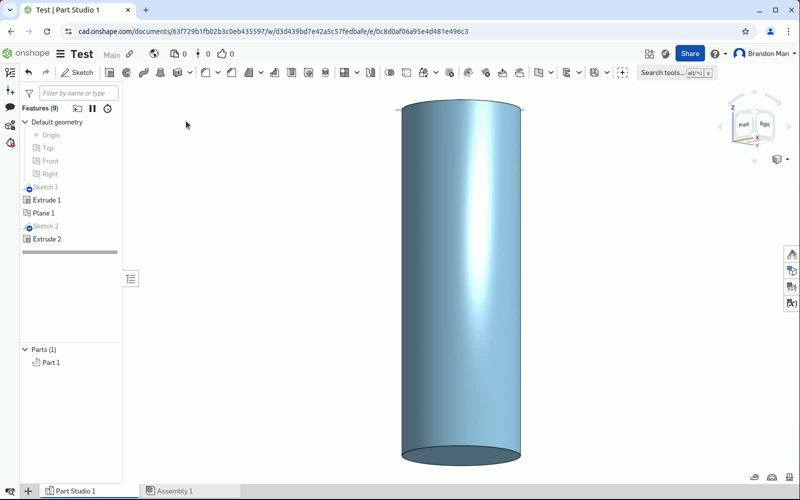
key(left, 3)
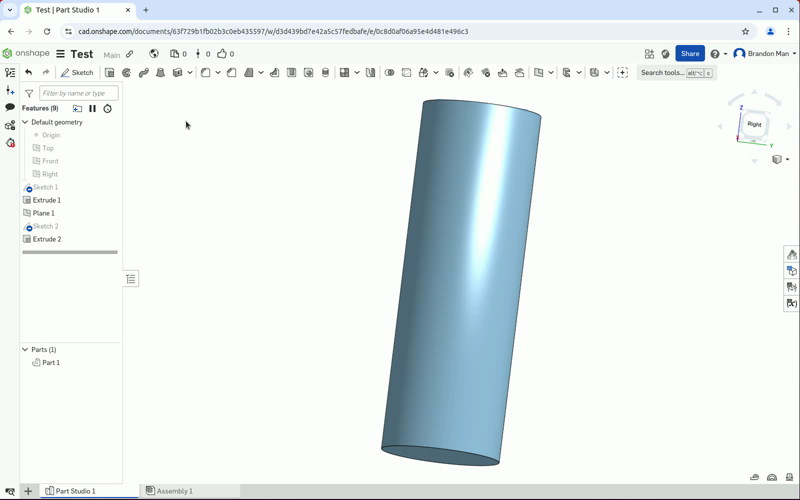
key(right, 3)
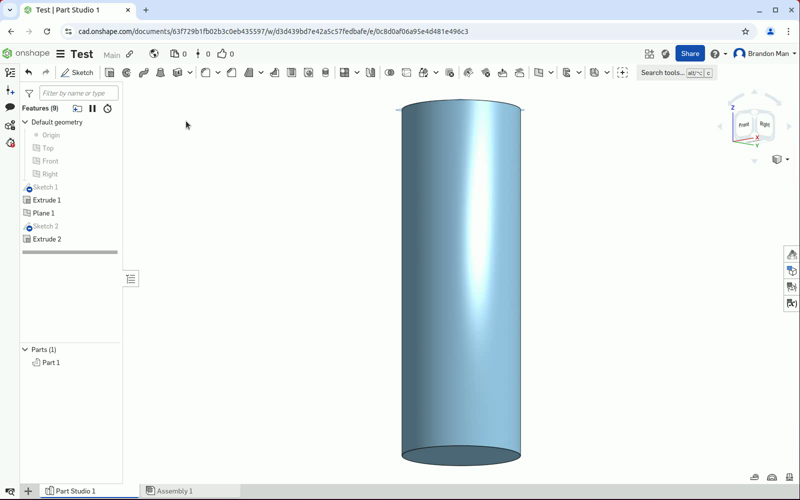
key(down, 3)
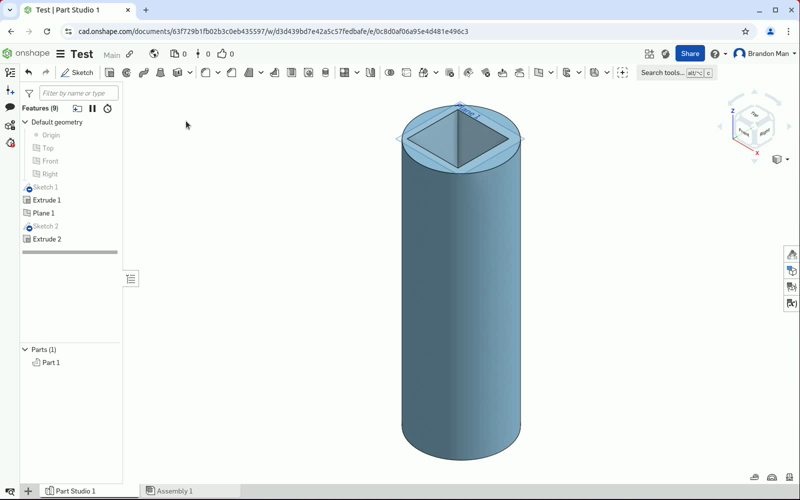
mouse_move(73, 189)
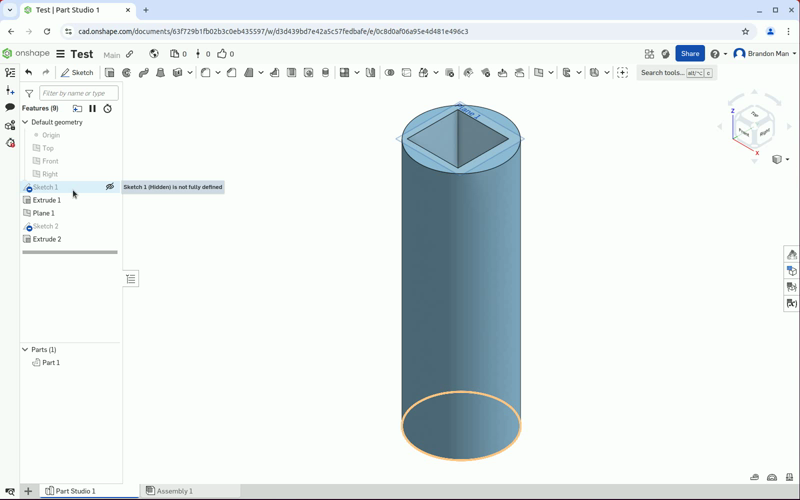
click(73, 189)